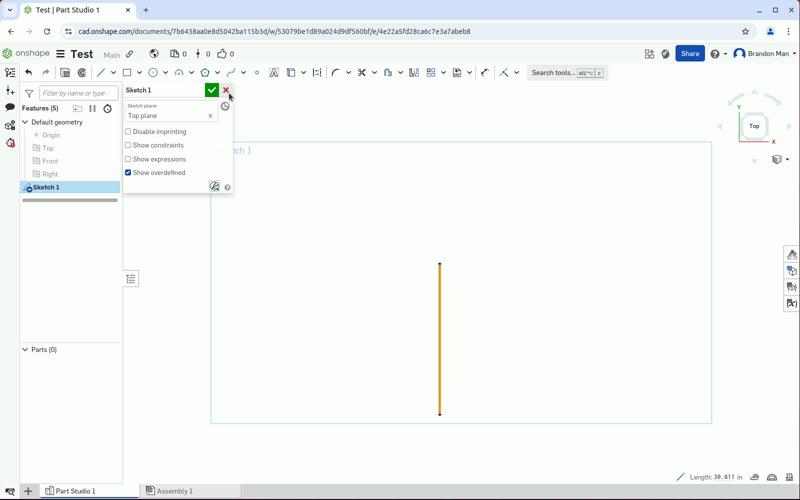
key(shift+h)
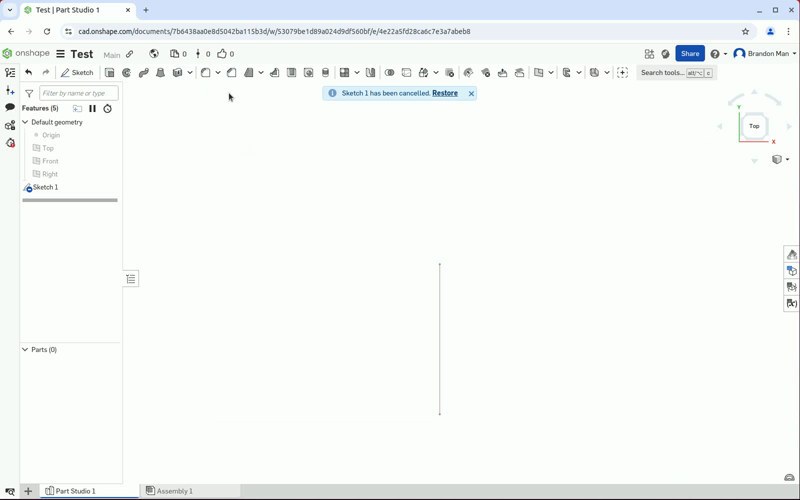
key(shift+s)
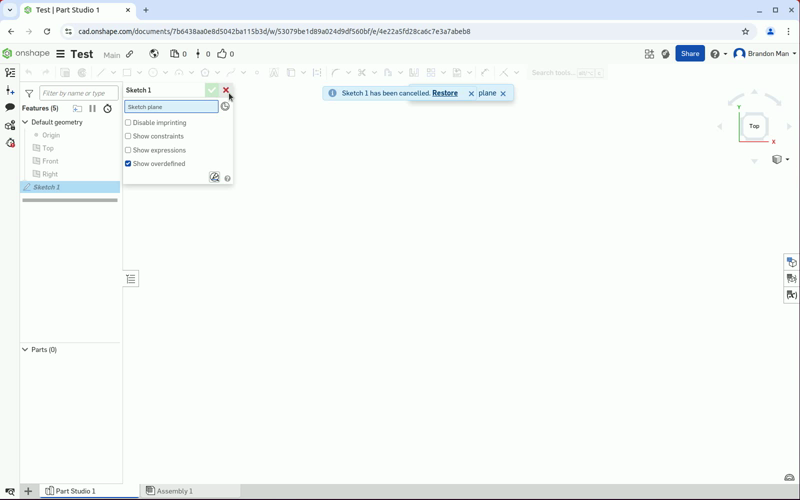
mouse_move(73, 150)
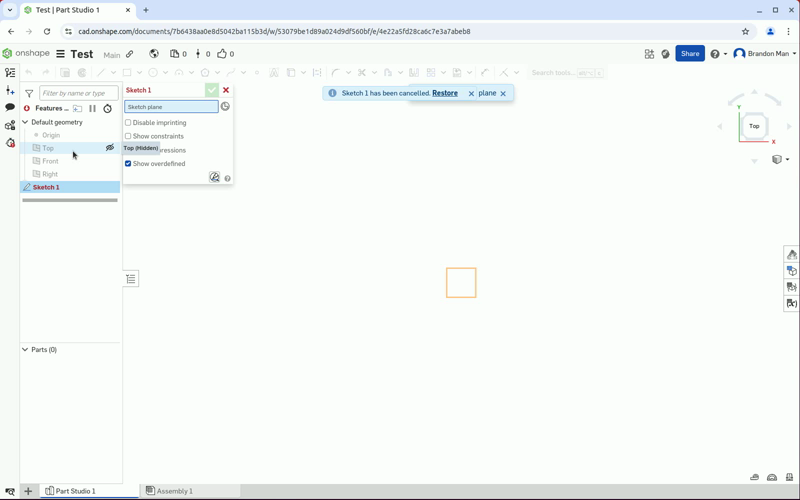
click(73, 150)
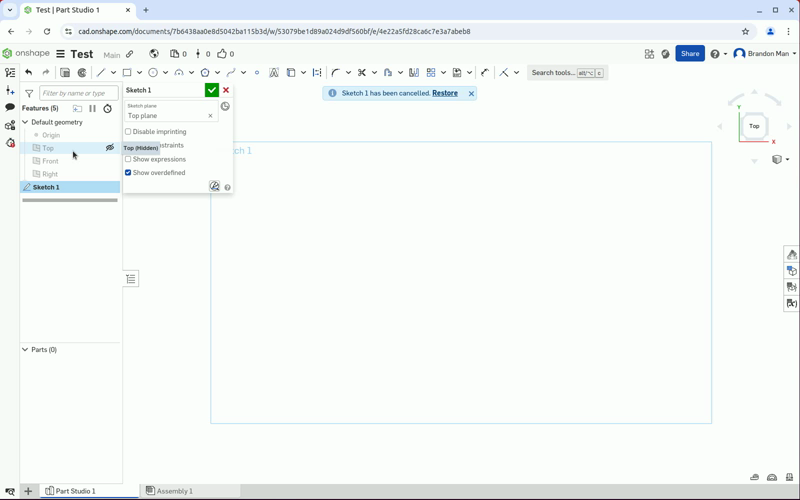
mouse_move(73, 352)
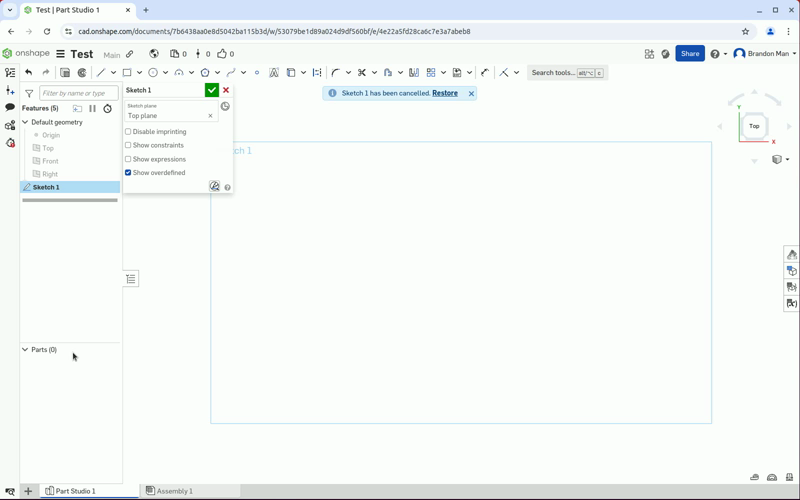
key(y)
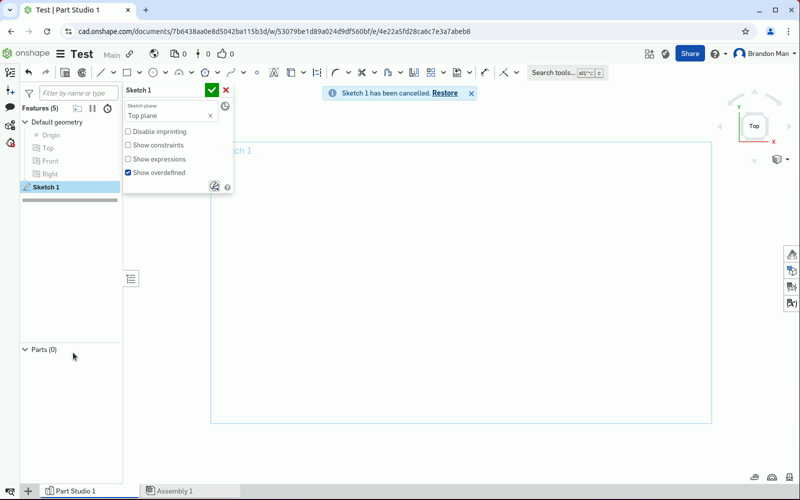
key(c)
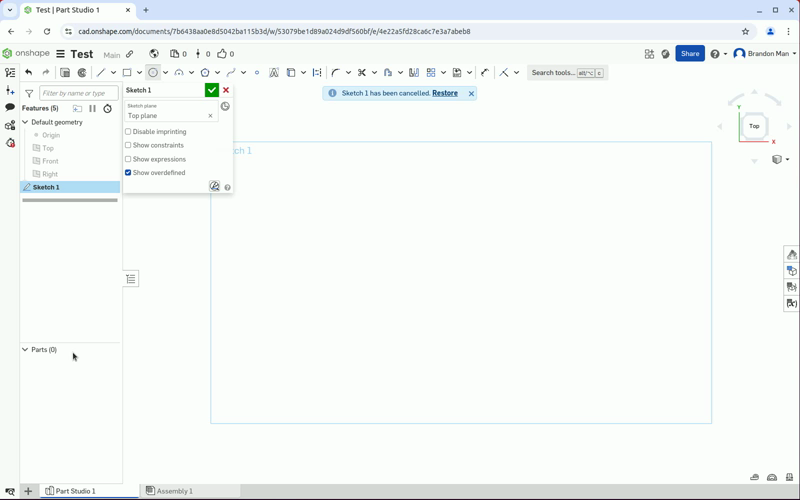
key_down(shift)
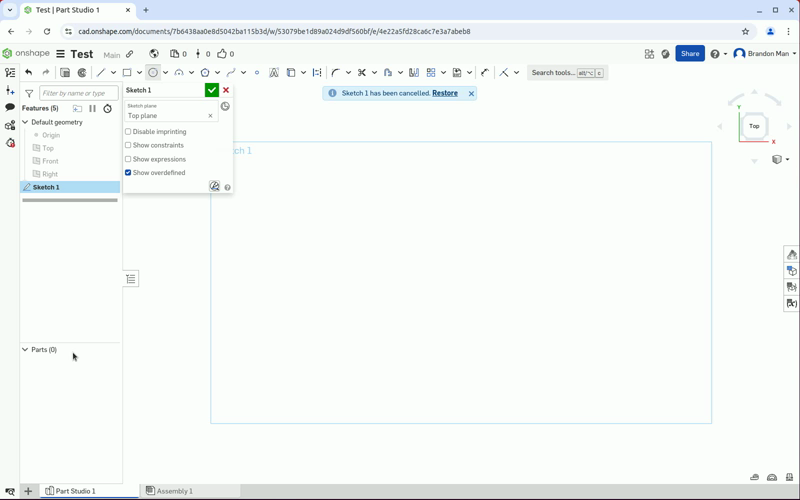
mouse_move(461, 282)
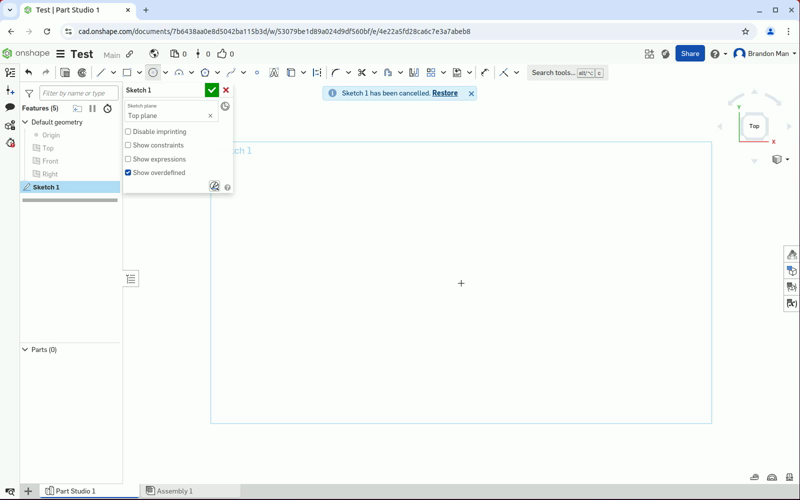
click(461, 282)
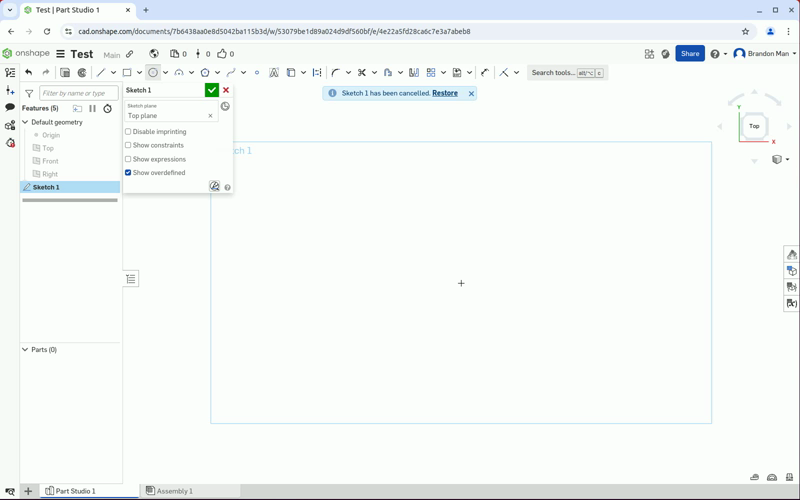
key_up(shift)
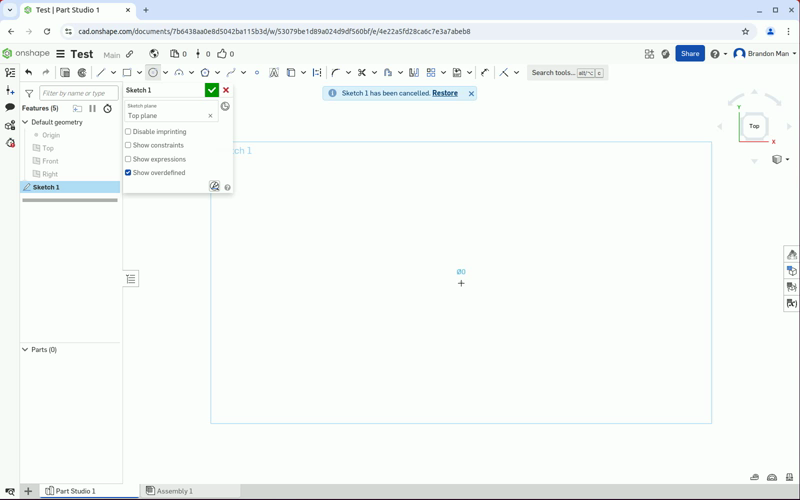
mouse_move(484, 282)
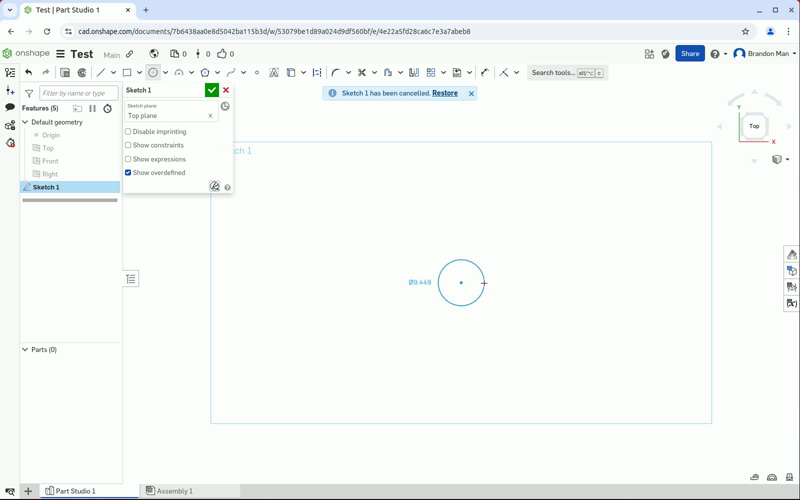
click(484, 282)
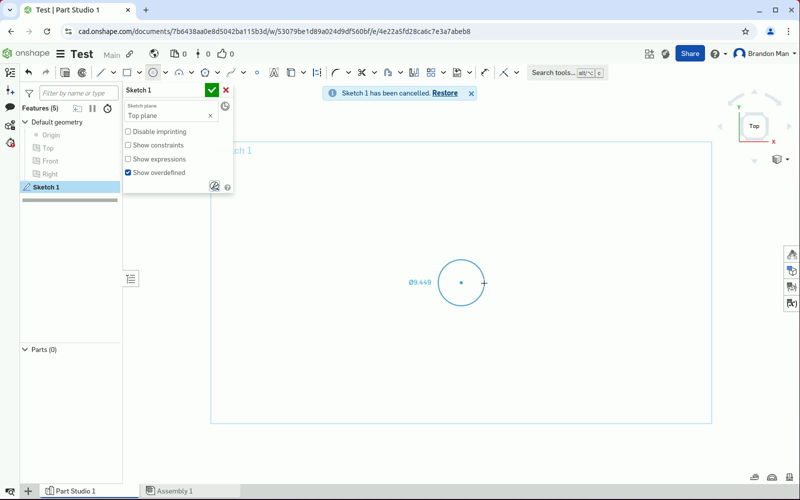
key(esc)
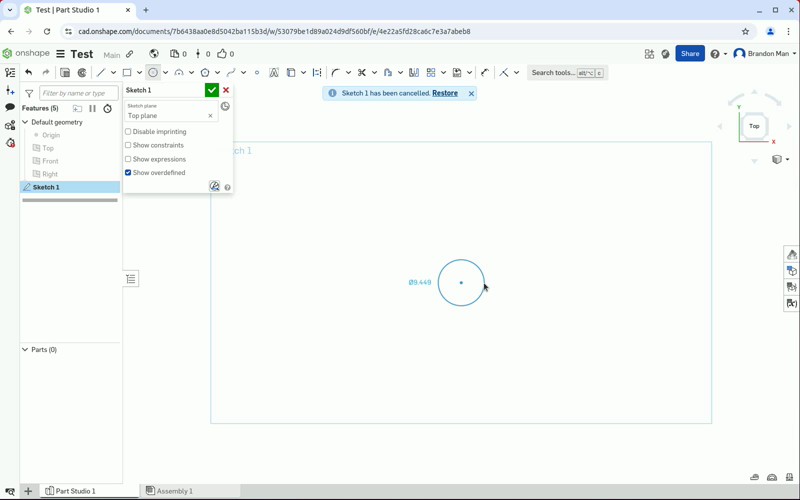
mouse_move(441, 276)
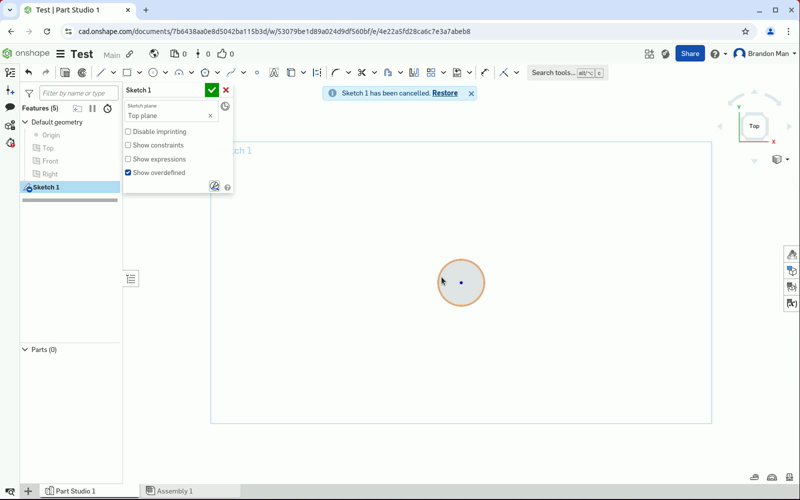
scroll(6)
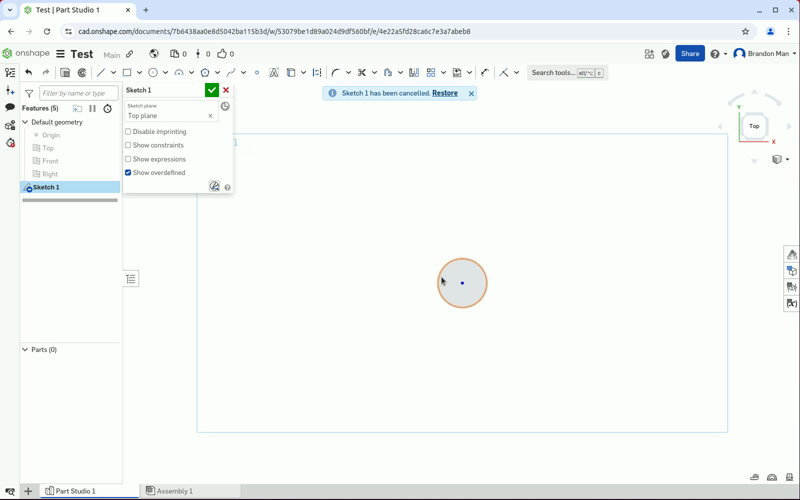
scroll(6)
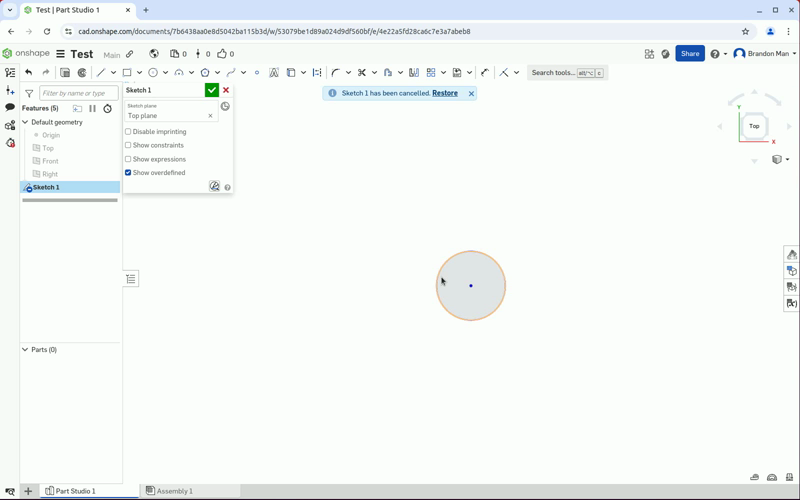
scroll(6)
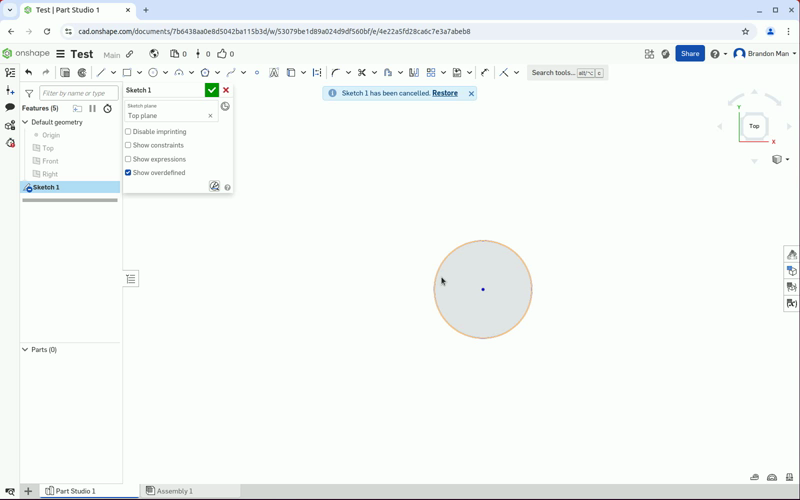
scroll(6)
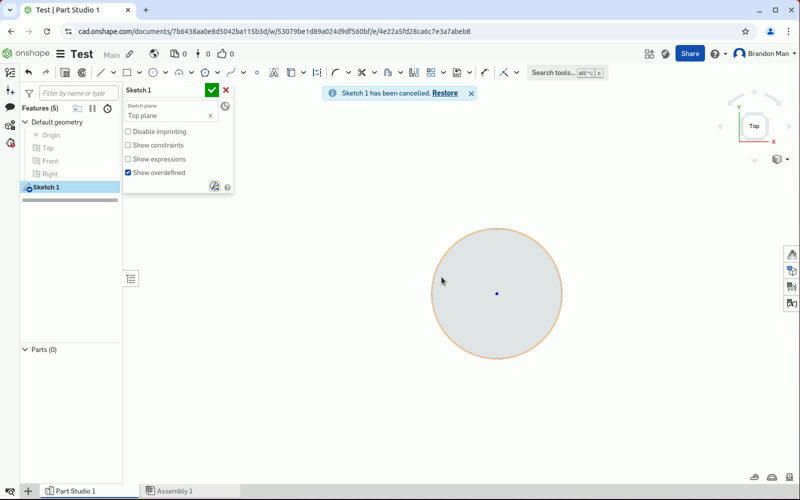
scroll(6)
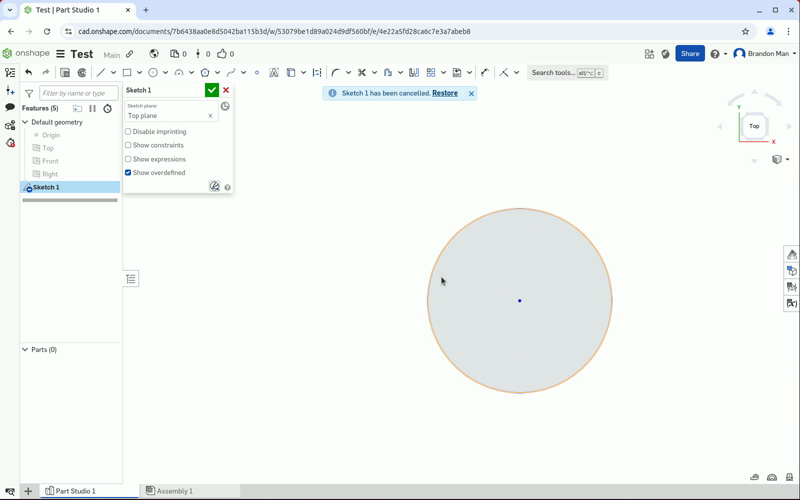
scroll(6)
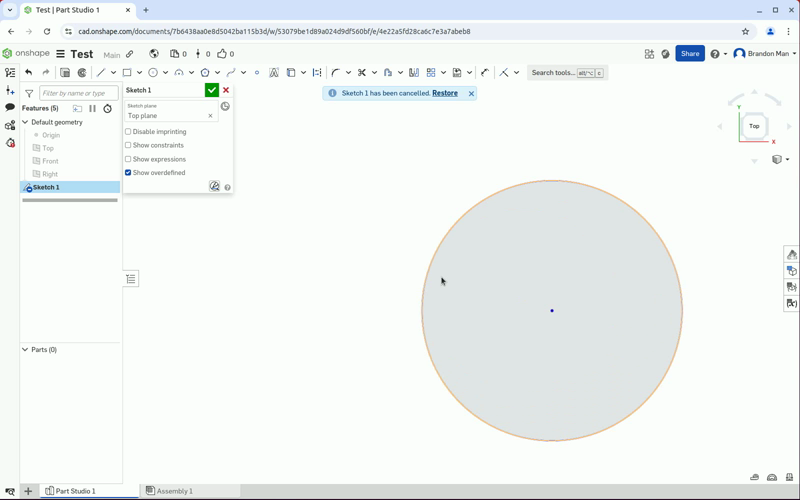
scroll(6)
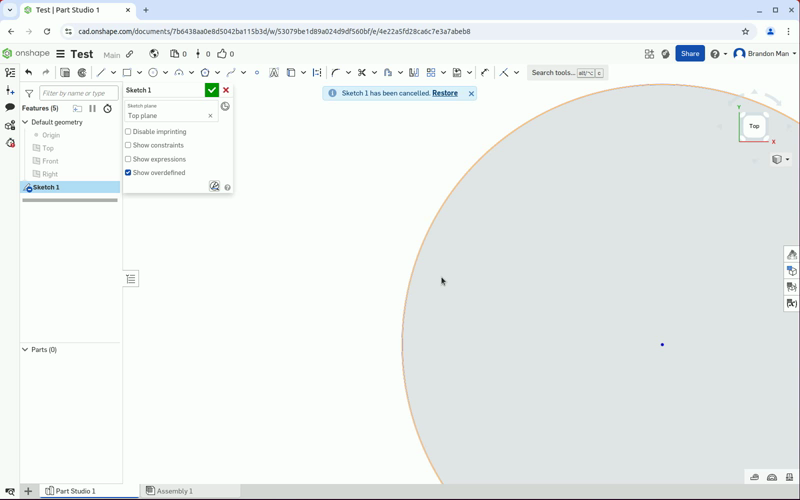
click(441, 276)
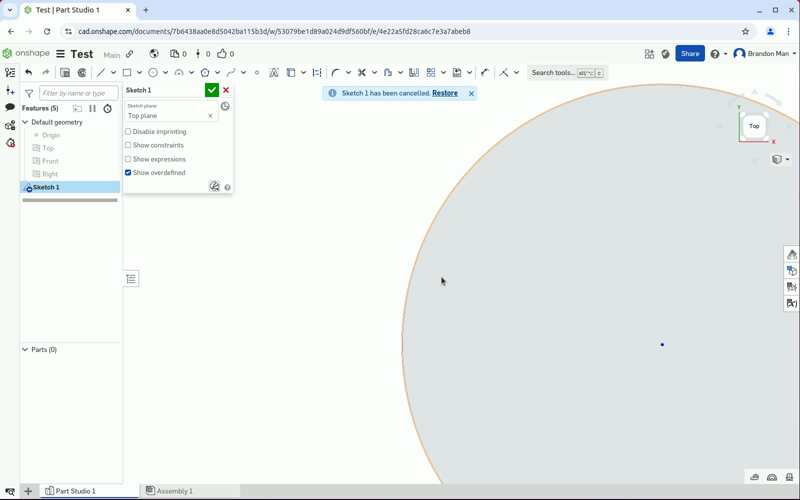
scroll(-6)
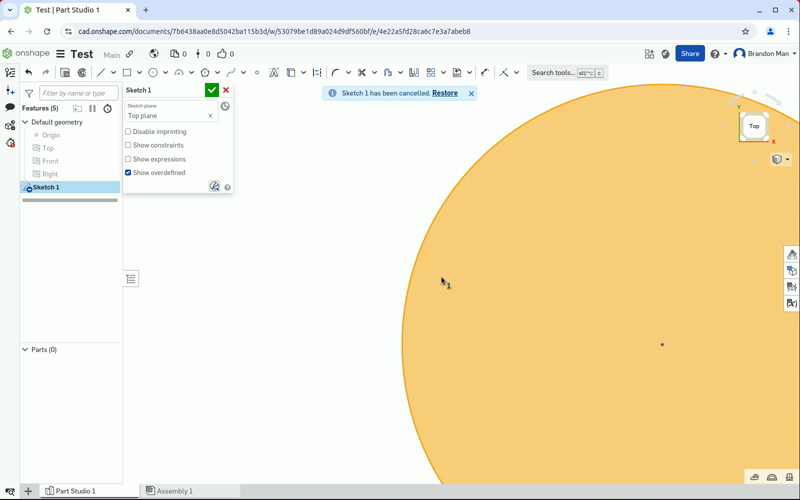
scroll(-6)
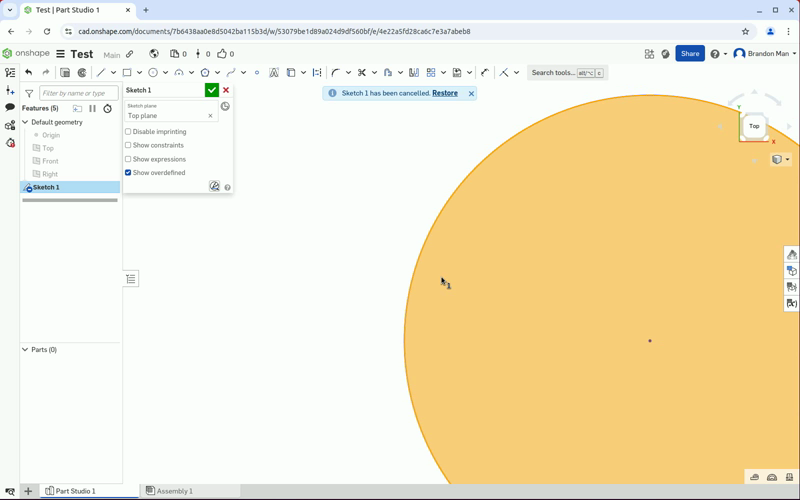
scroll(-6)
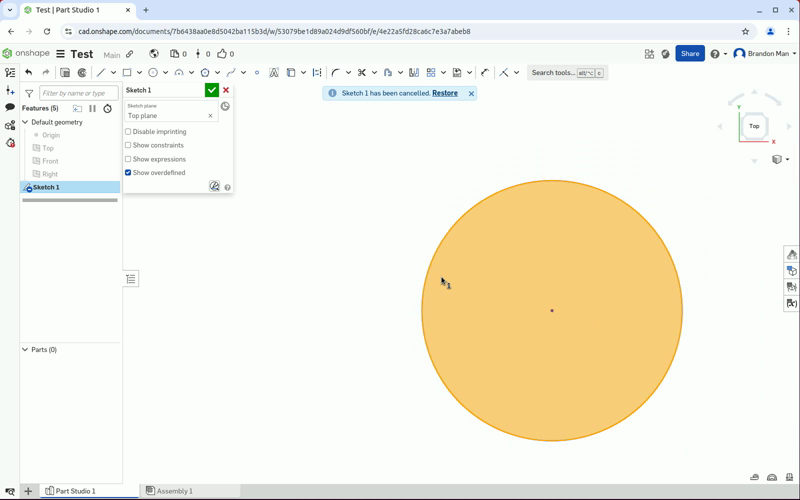
scroll(-6)
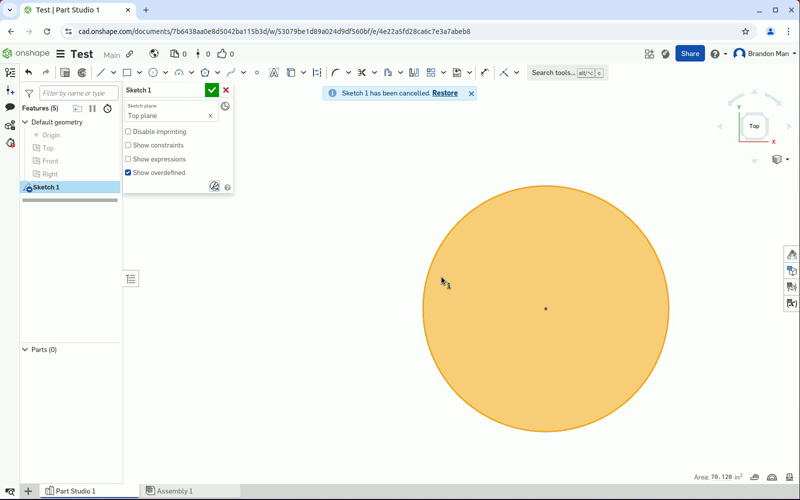
scroll(-6)
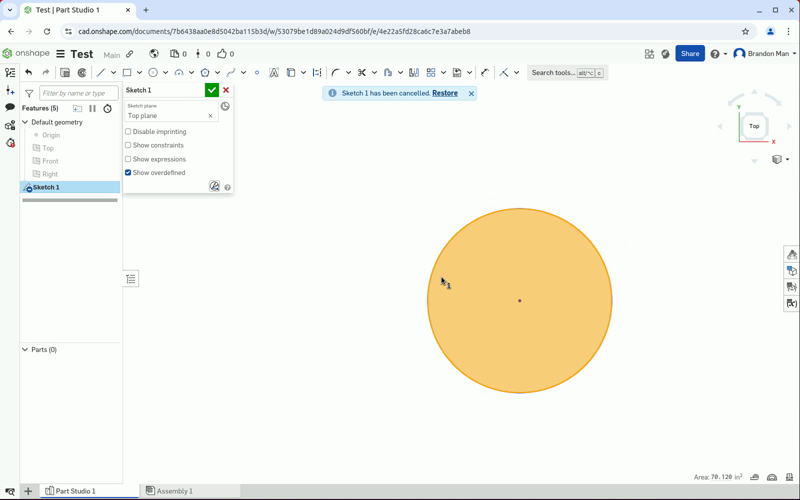
scroll(-6)
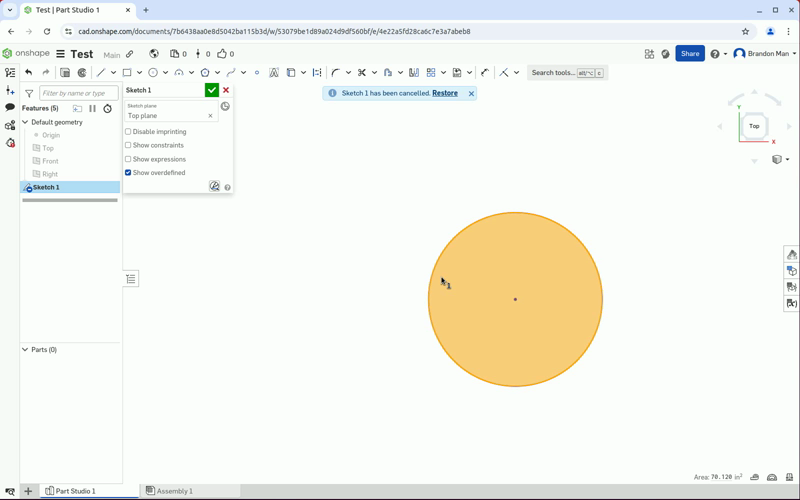
scroll(-6)
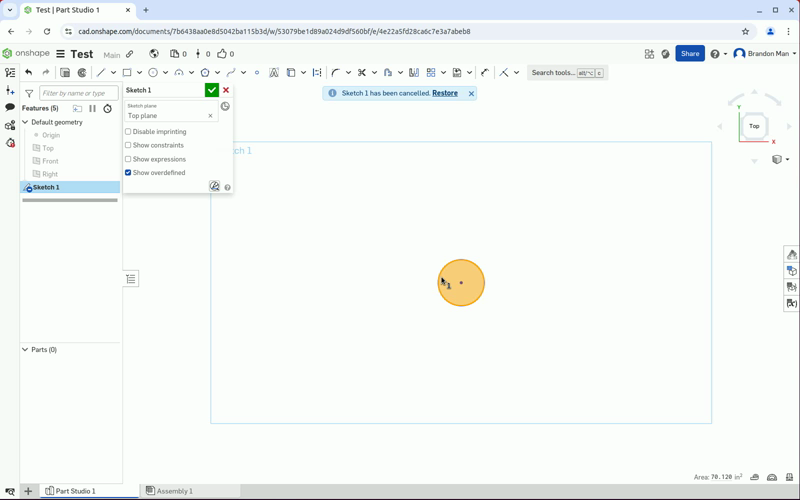
mouse_move(73, 352)
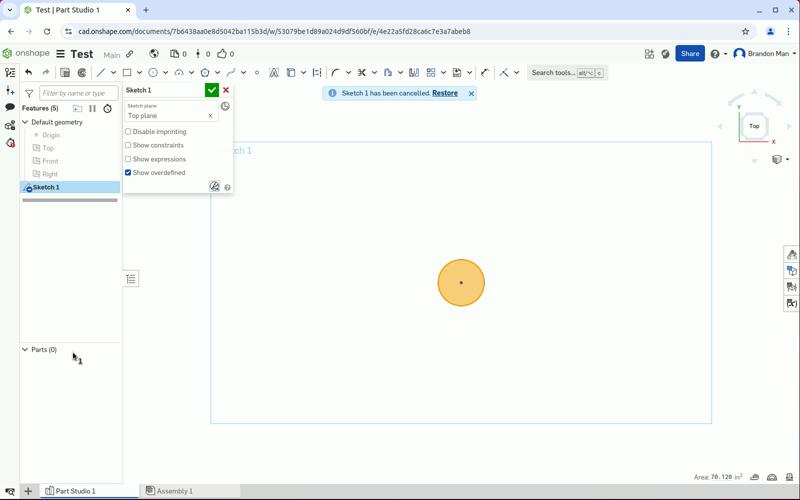
key(shift+y)
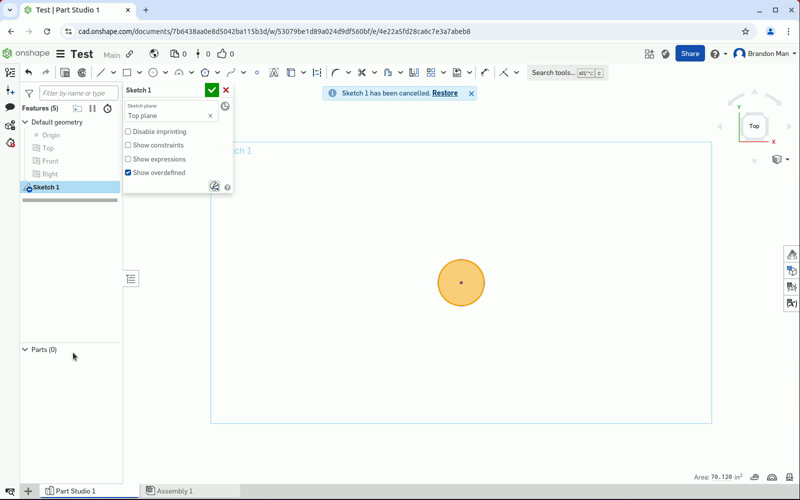
key(shift+e)
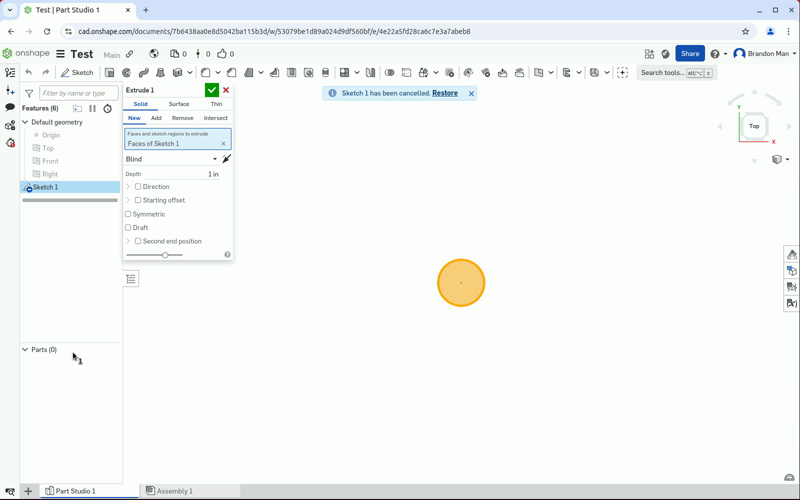
mouse_move(143, 106)
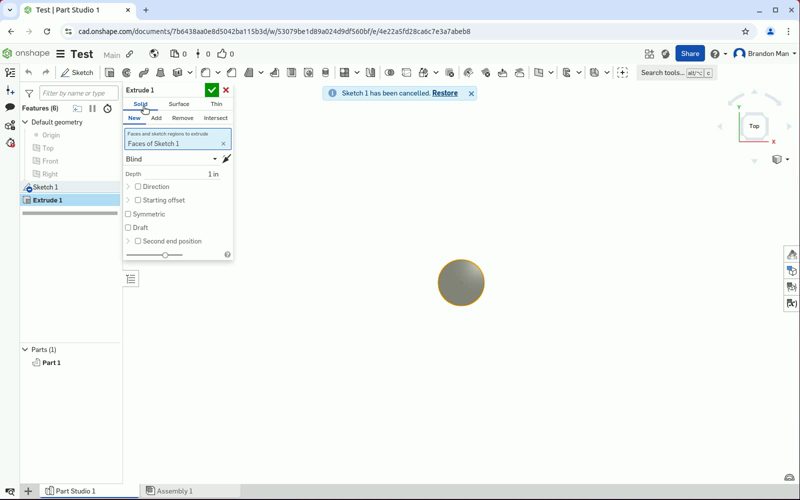
click(143, 106)
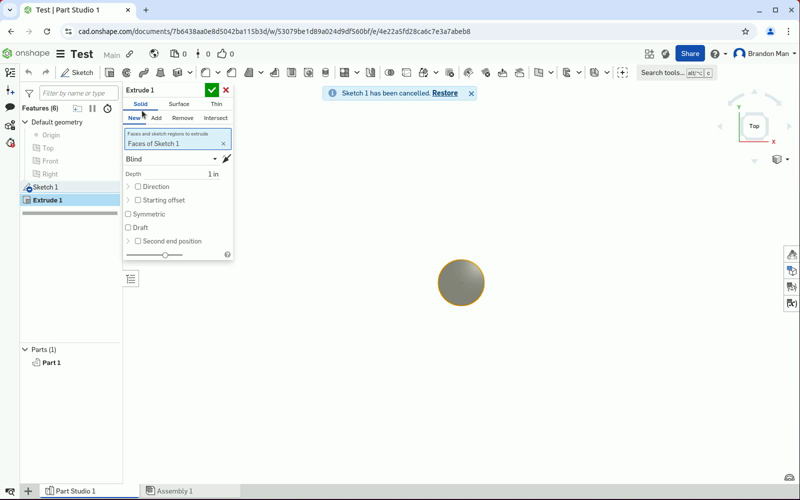
mouse_move(137, 120)
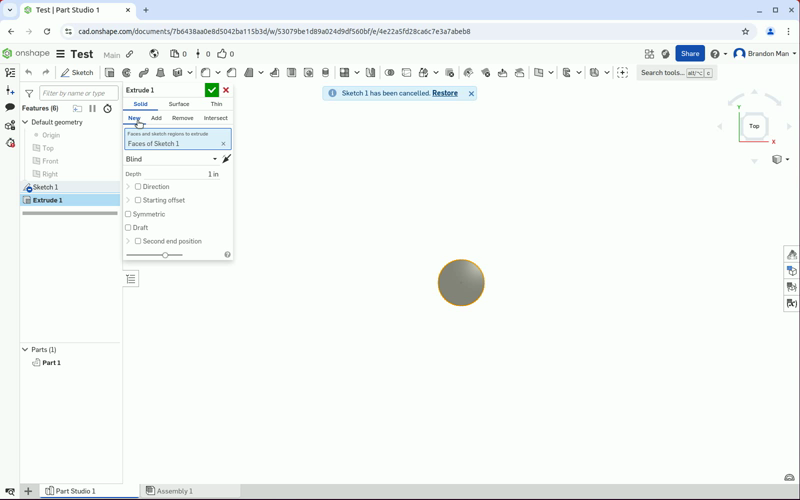
click(137, 120)
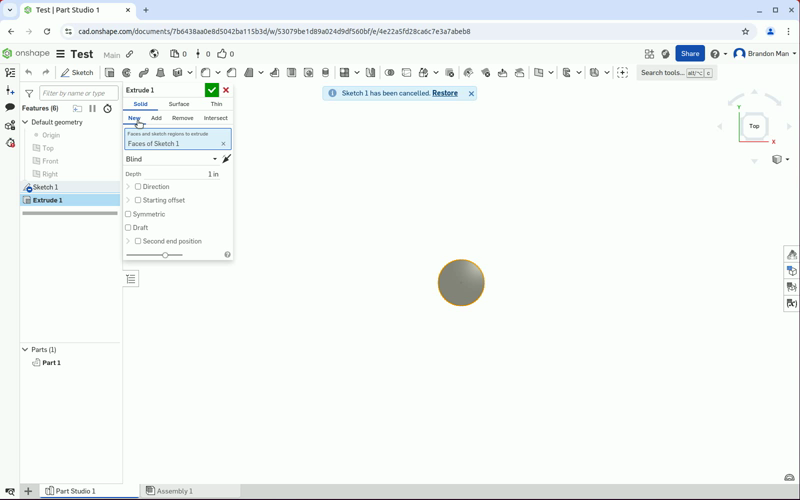
key(tab, 4)
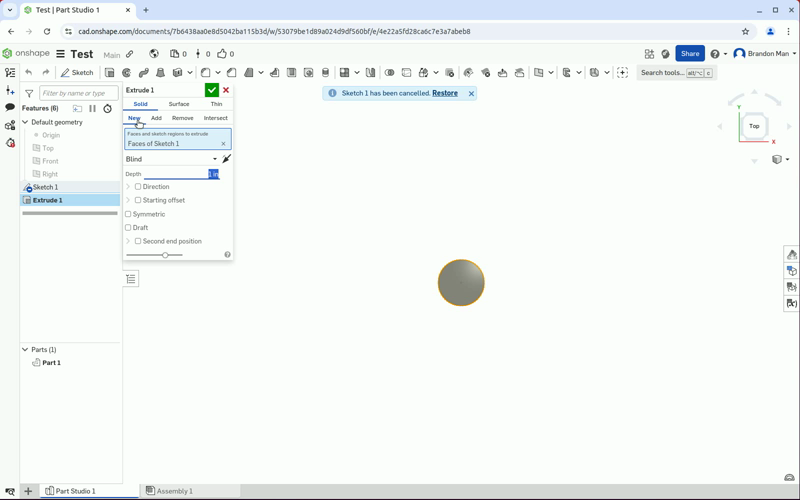
text(11.554)
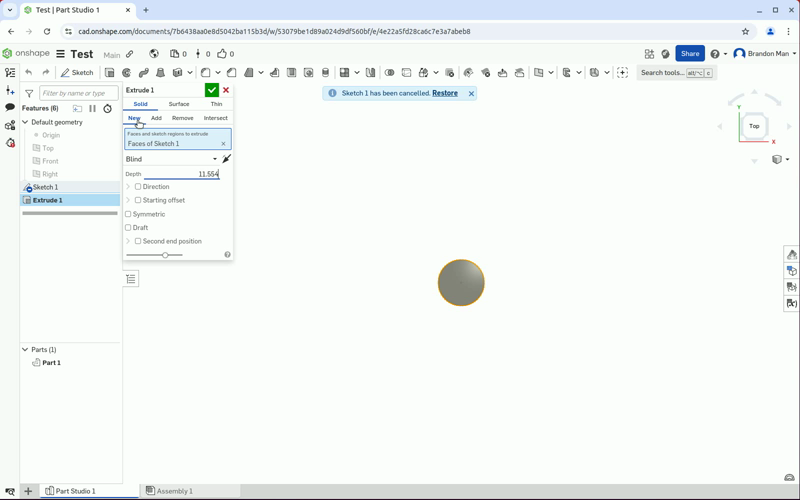
key(enter)
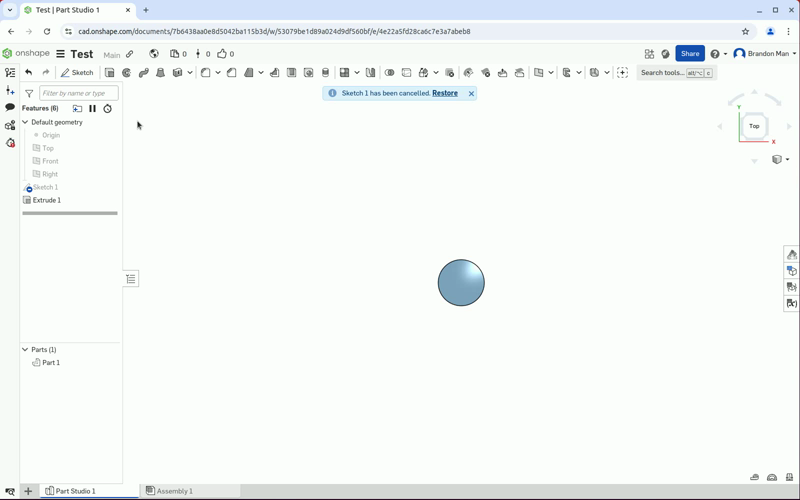
key(shift+h)
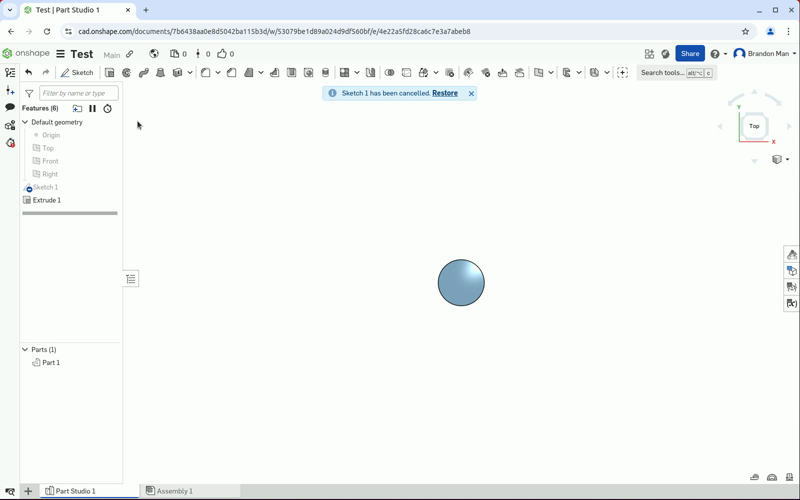
key(shift+h)
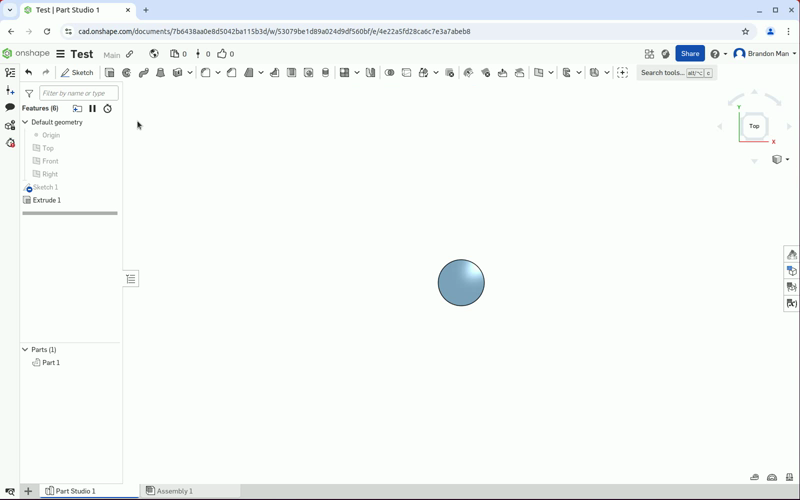
mouse_move(73, 189)
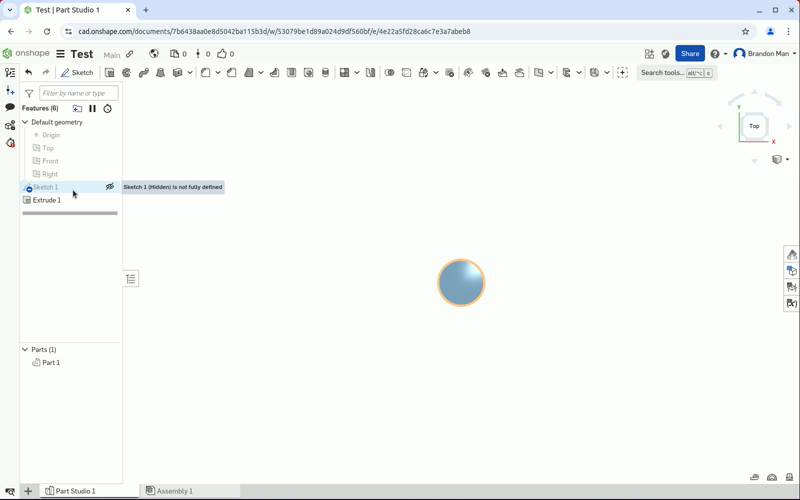
click(73, 189)
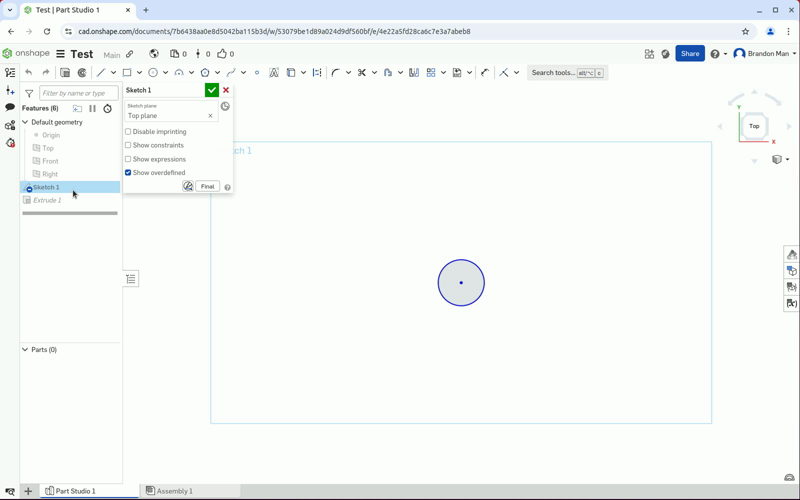
mouse_move(229, 92)
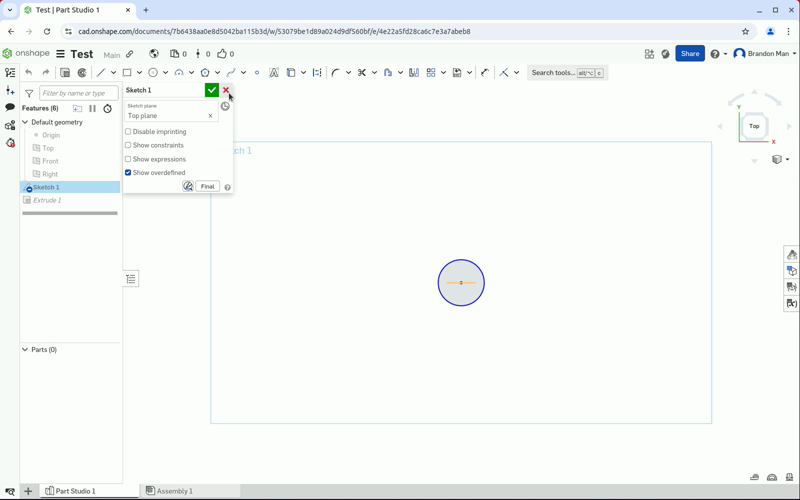
click(229, 92)
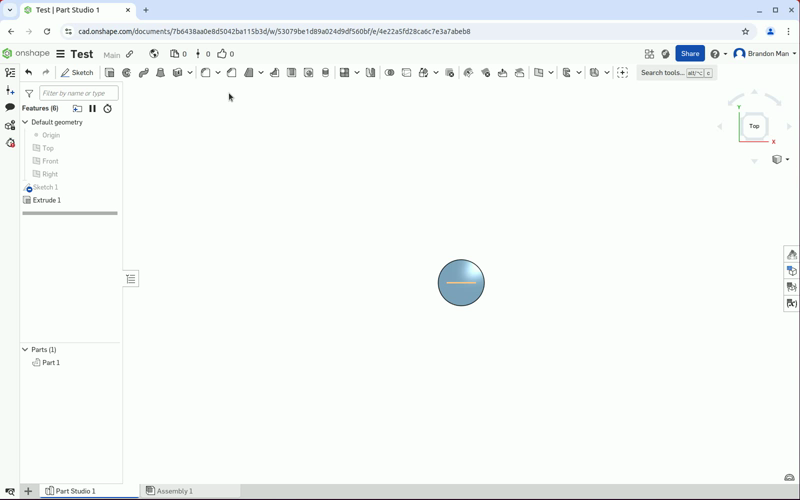
mouse_move(541, 75)
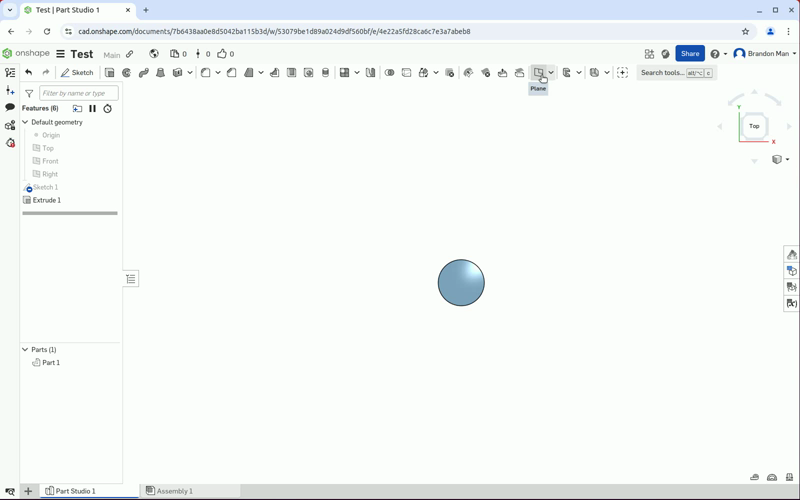
click(541, 75)
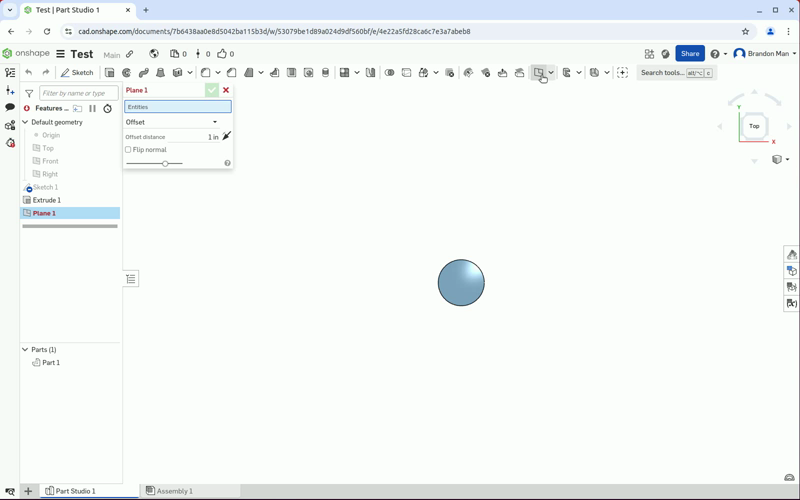
mouse_move(73, 150)
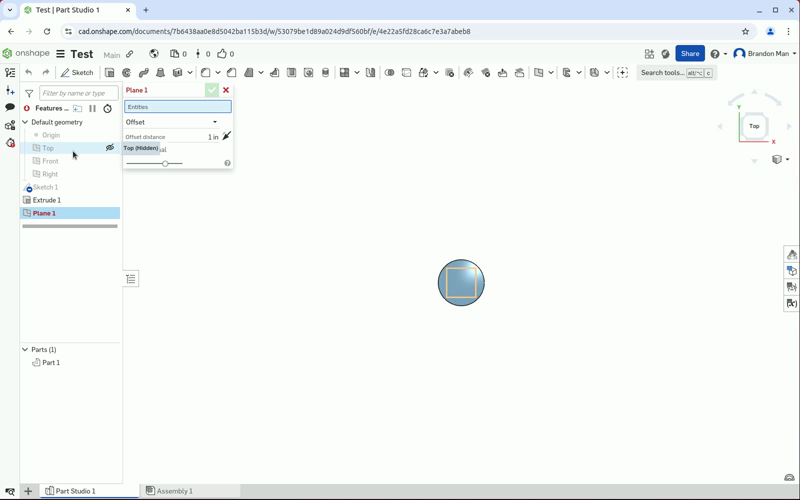
click(73, 150)
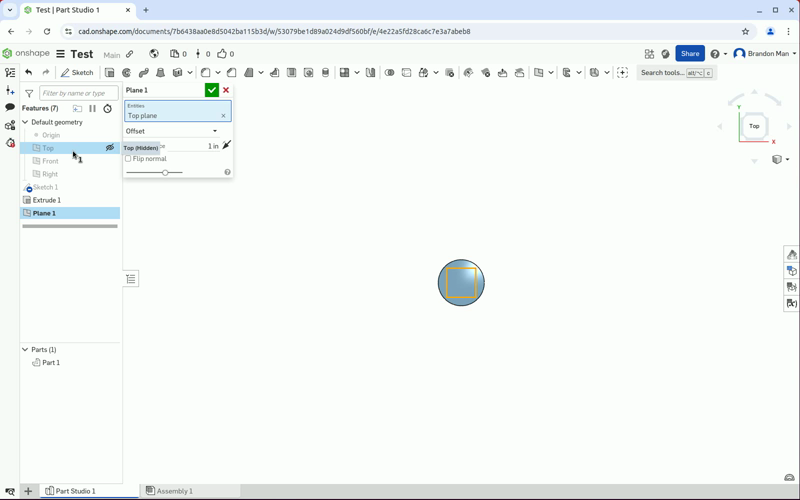
key(tab, 2)
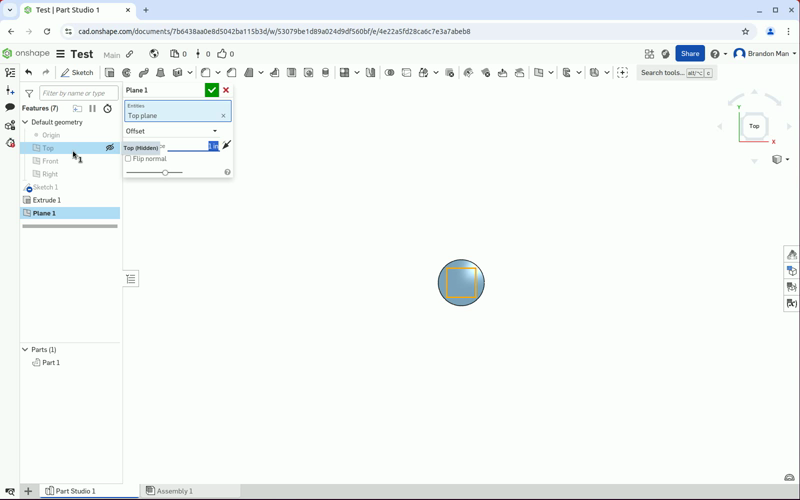
text(11.554)
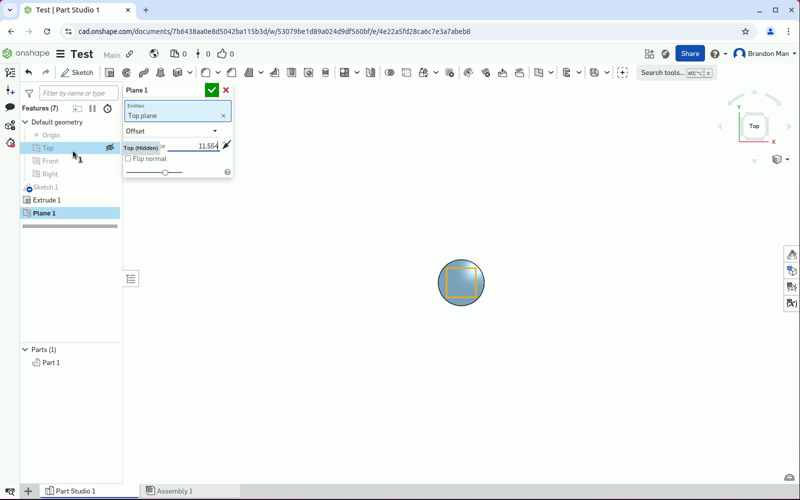
key(enter, 2)
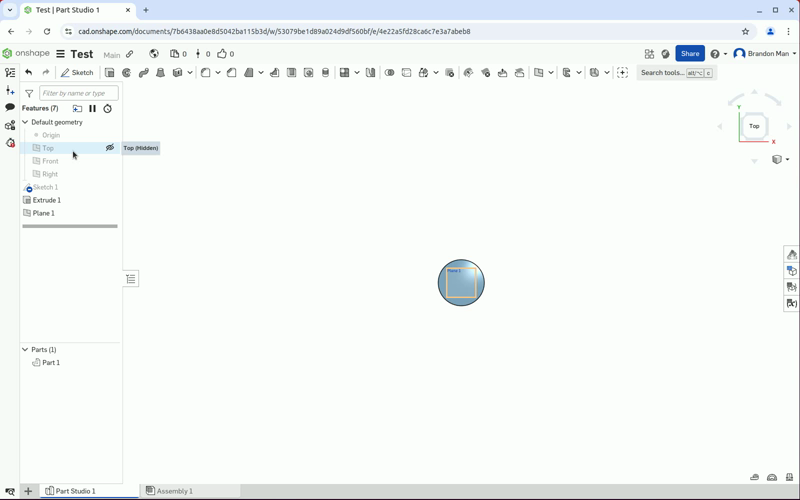
key(shift+s)
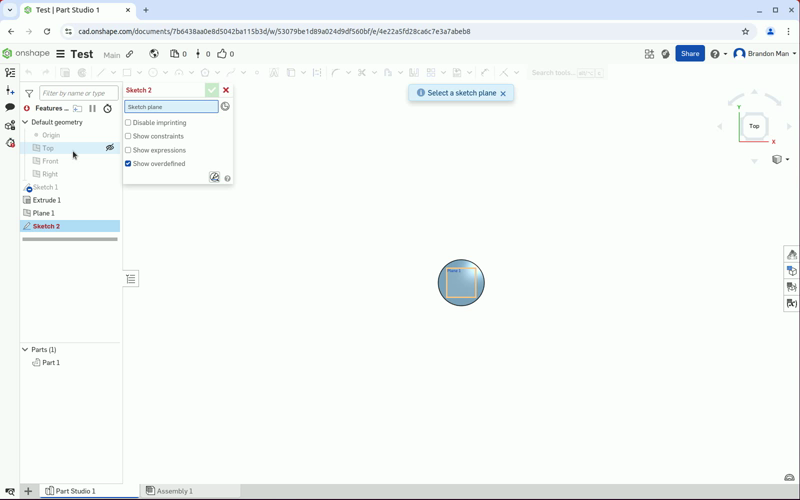
mouse_move(73, 215)
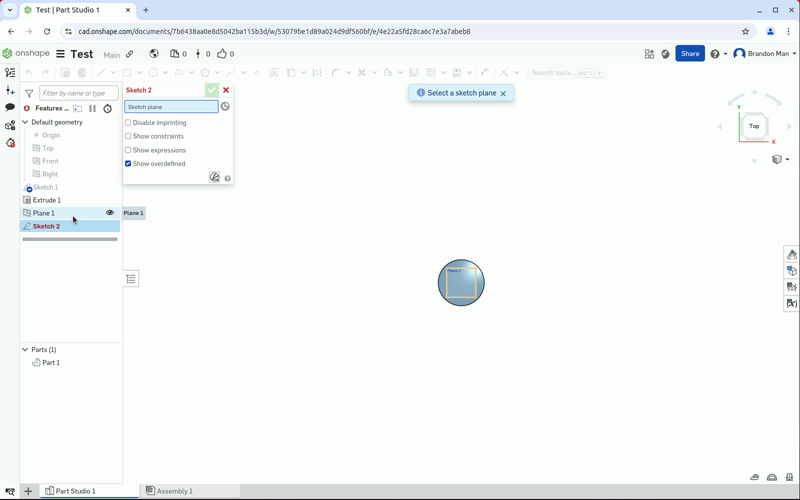
click(73, 215)
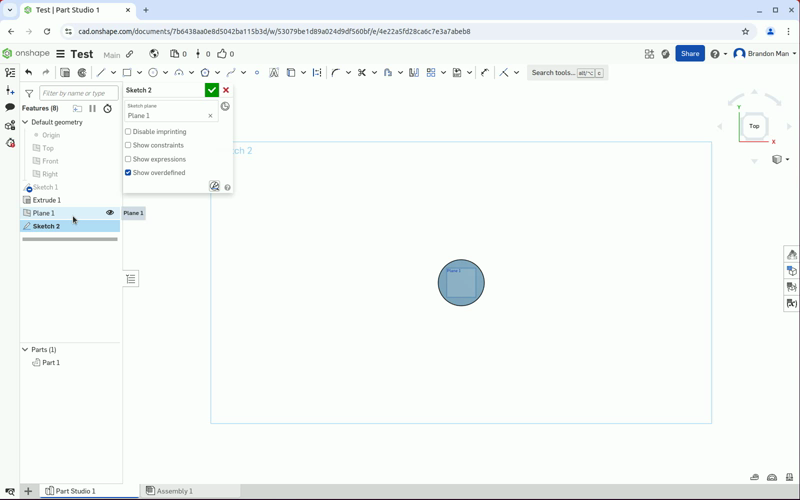
mouse_move(73, 352)
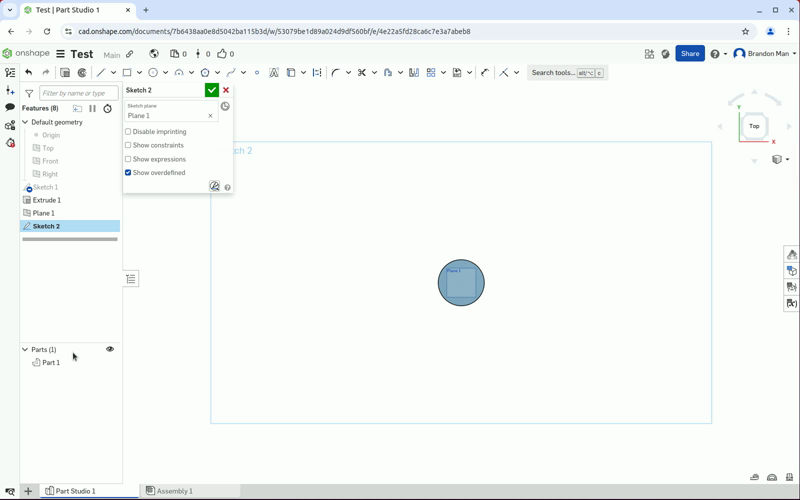
key(y)
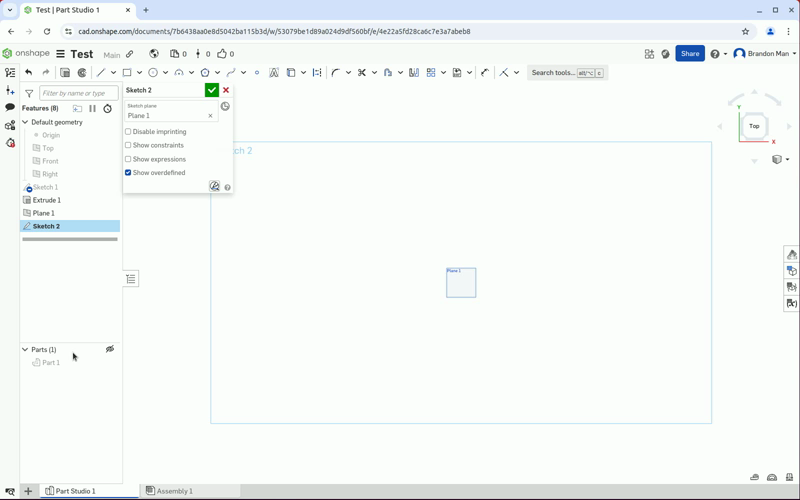
key(l)
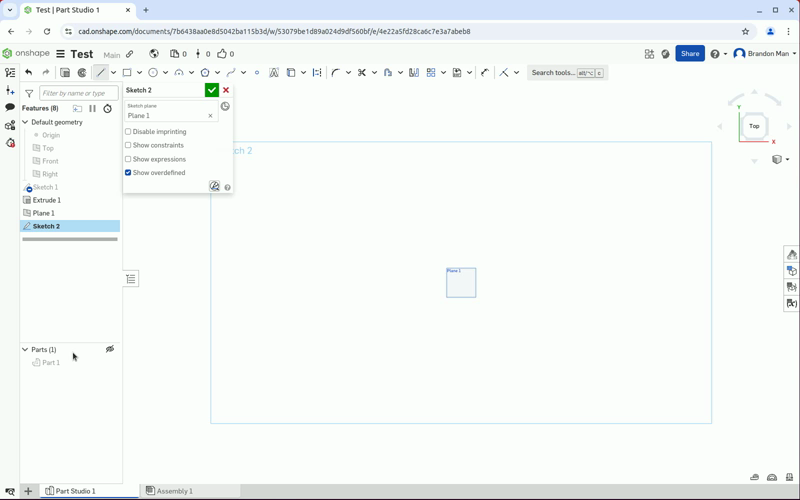
key_down(shift)
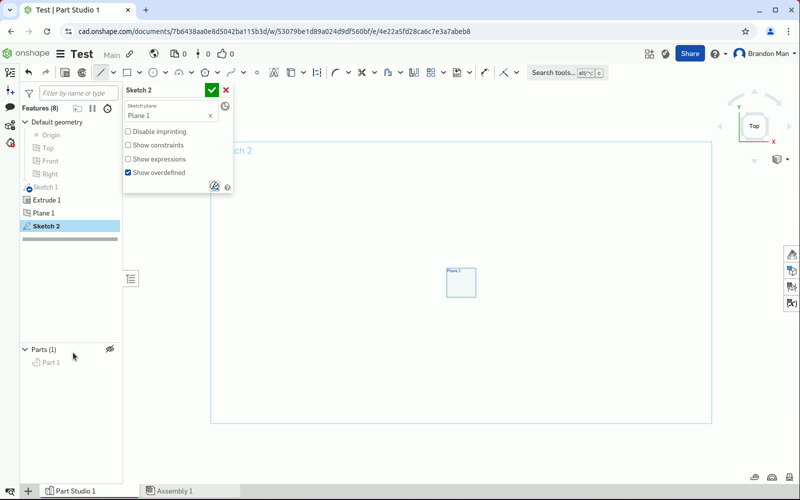
mouse_move(445, 299)
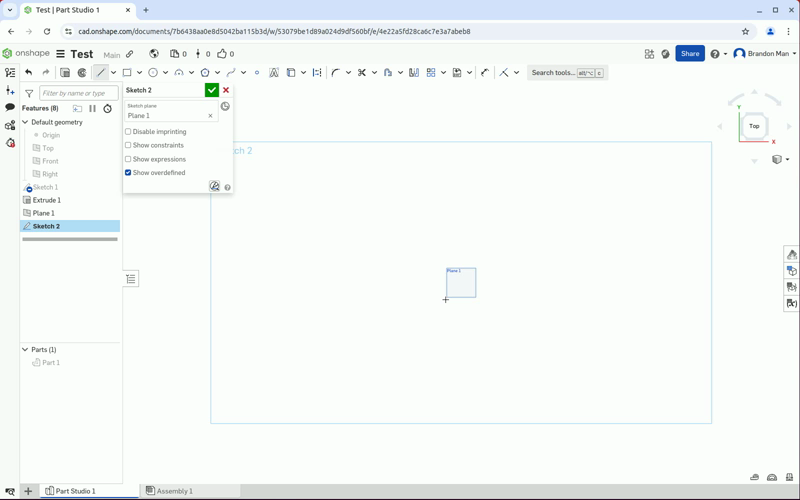
click(445, 299)
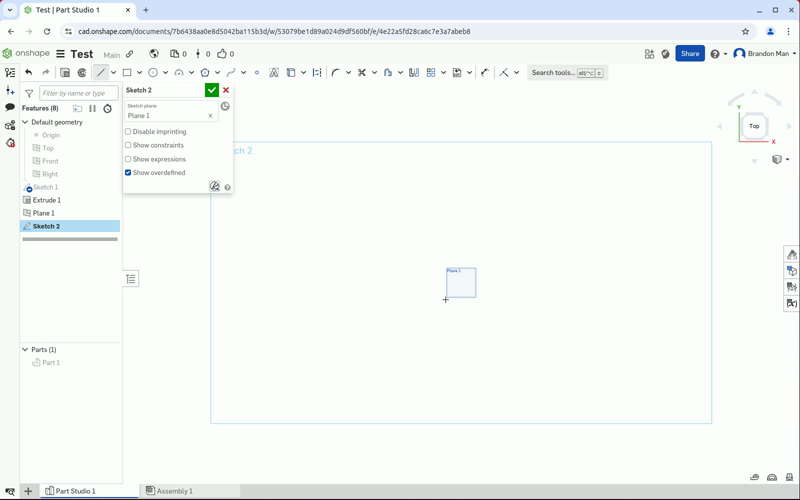
key_up(shift)
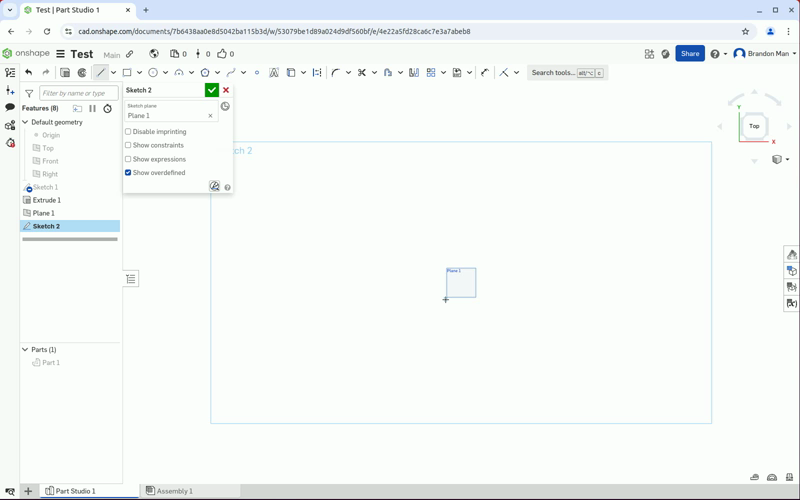
key_down(shift)
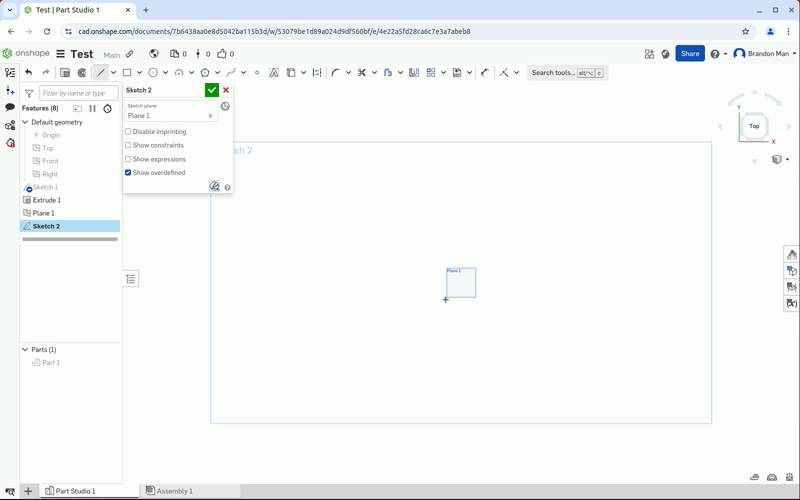
mouse_move(475, 299)
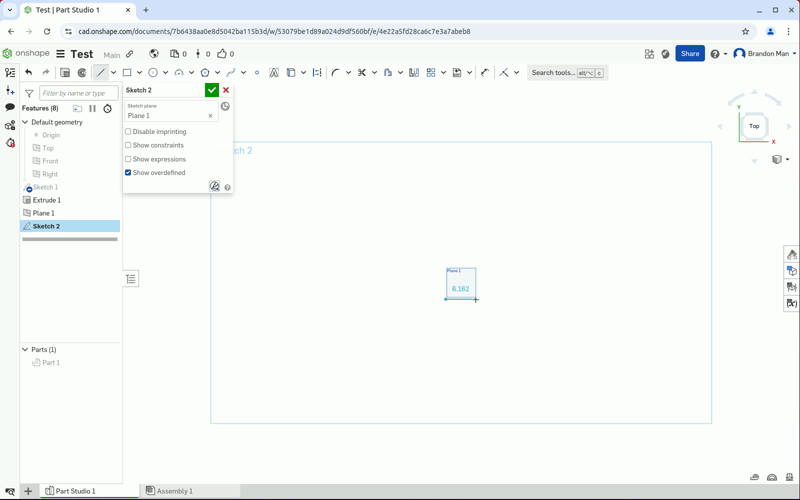
mouse_move(456, 299)
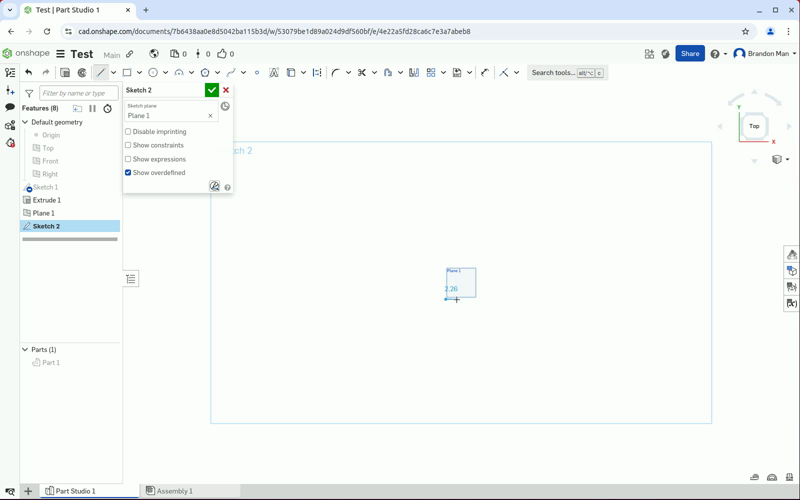
click(456, 299)
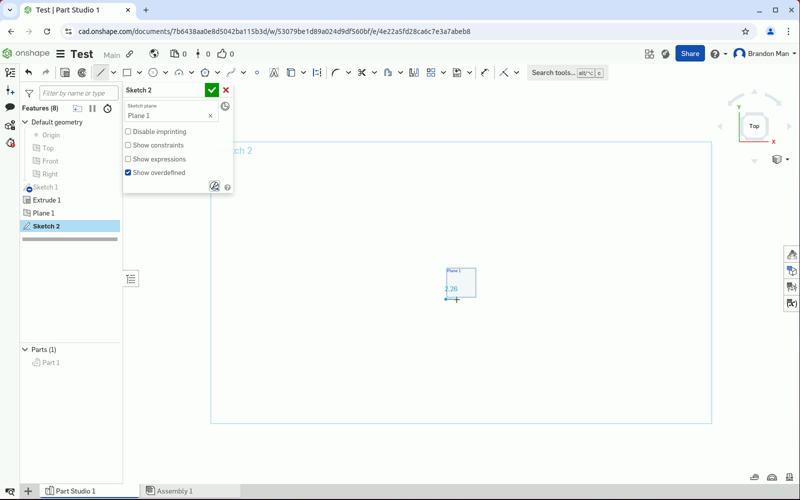
key_up(shift)
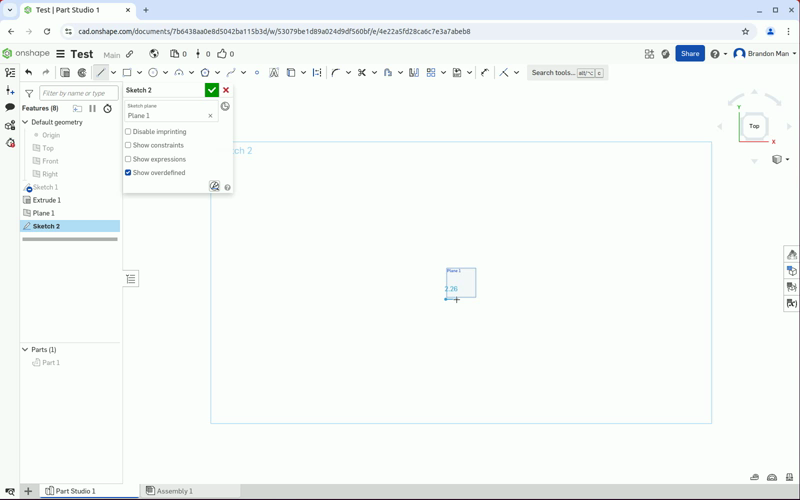
key_down(shift)
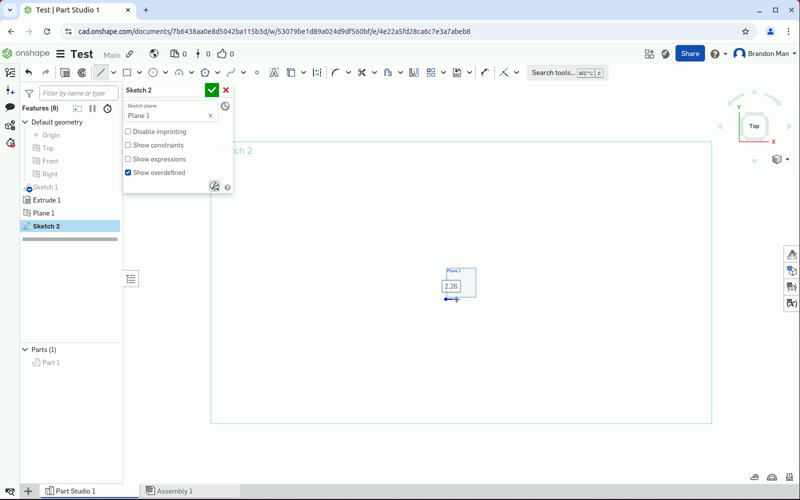
mouse_move(486, 299)
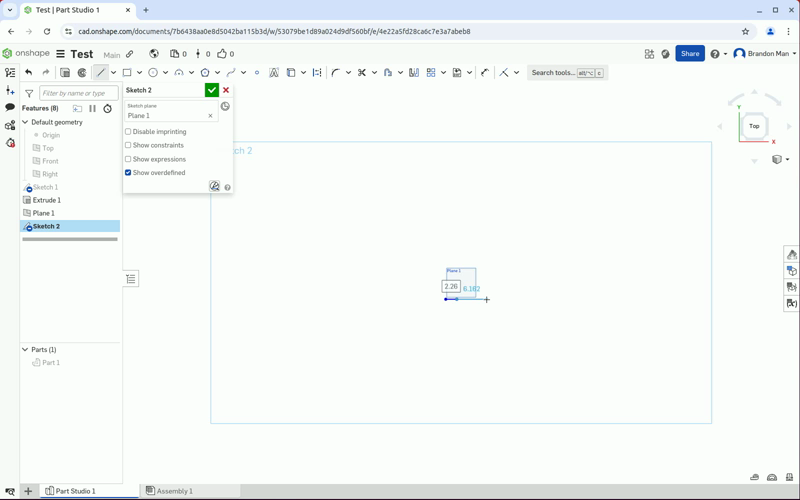
mouse_move(456, 259)
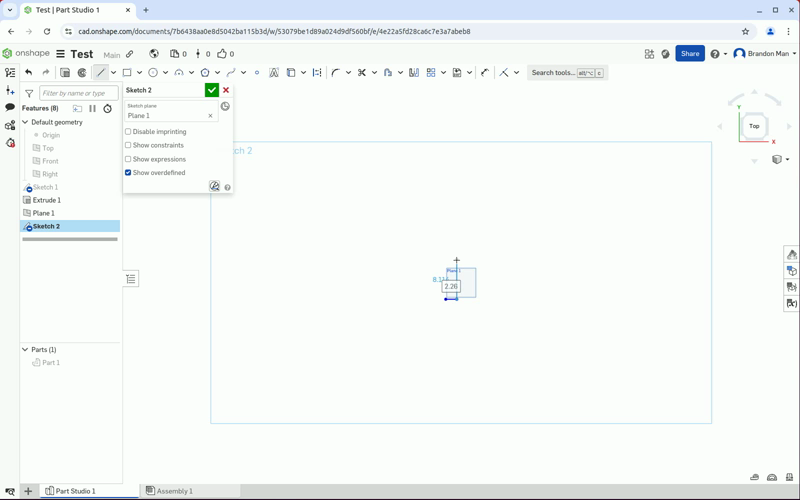
click(456, 259)
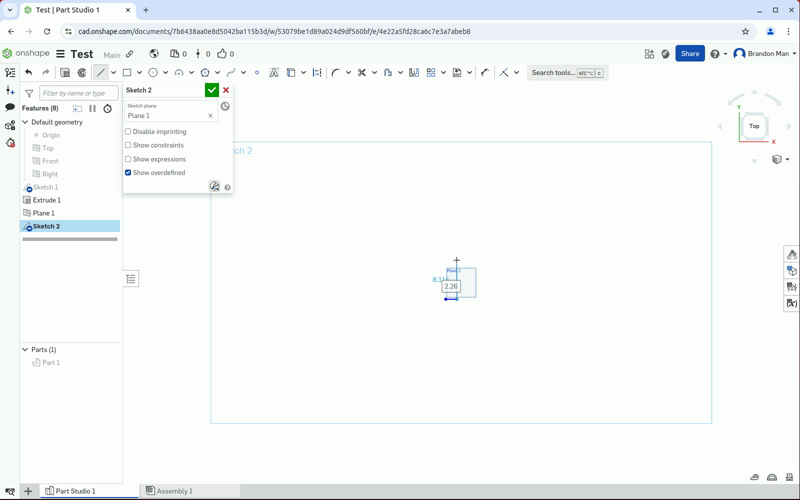
key_up(shift)
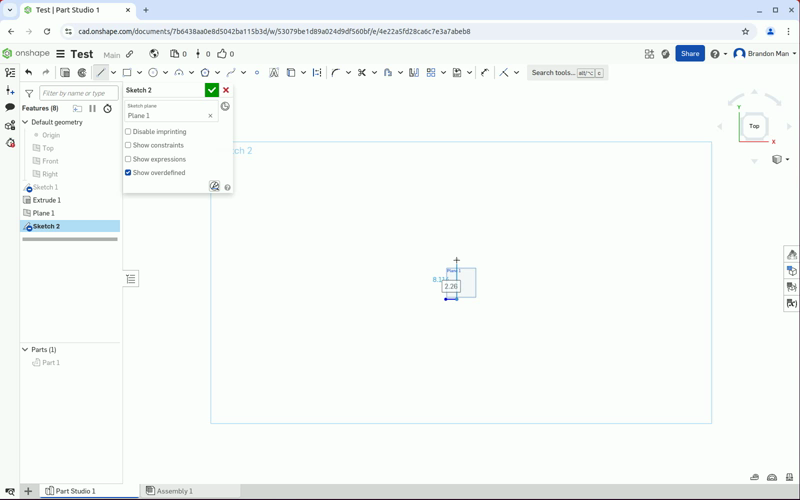
key(esc)
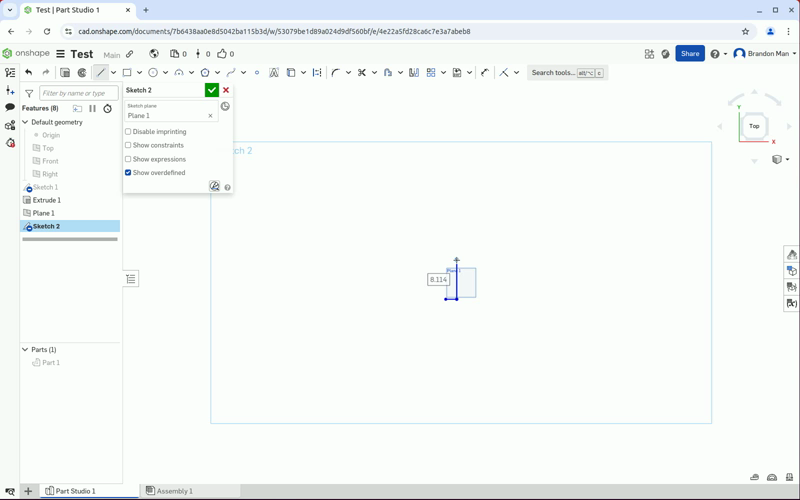
key(a)
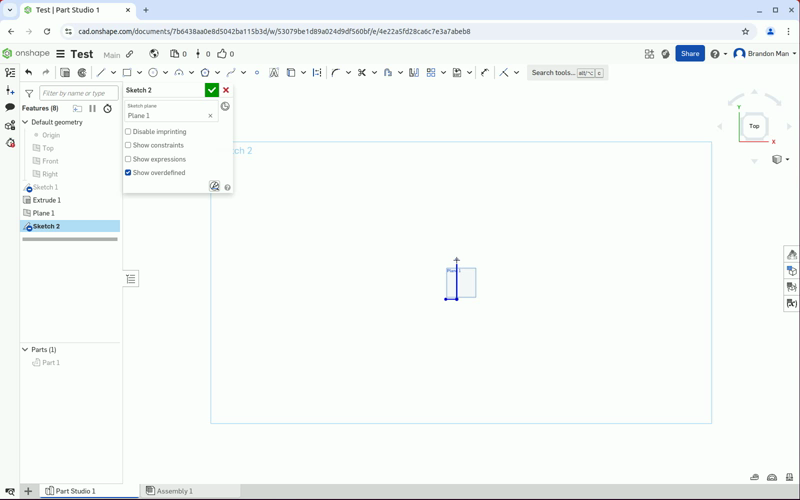
mouse_move(456, 259)
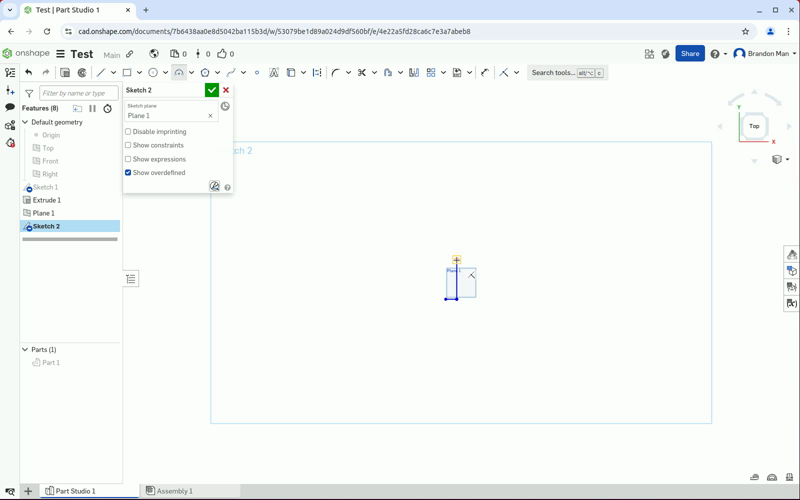
click(456, 259)
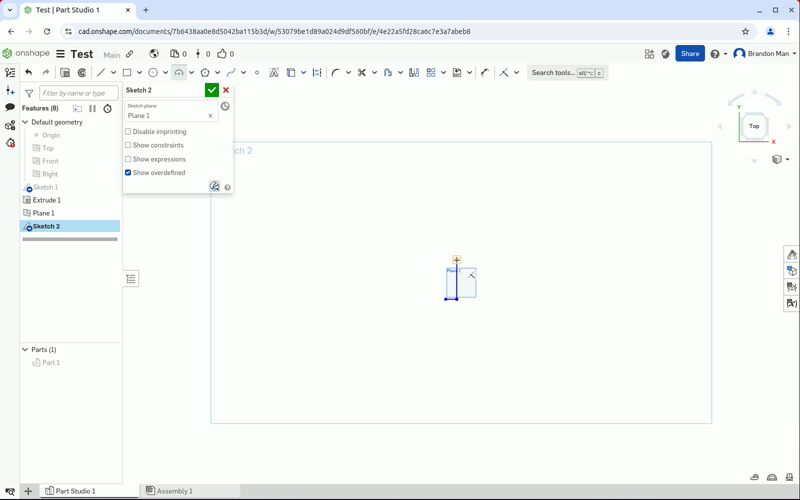
key_down(shift)
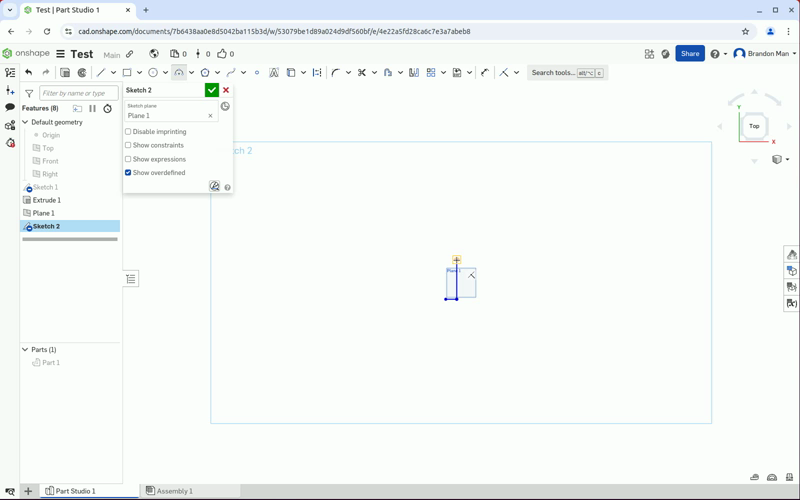
mouse_move(445, 265)
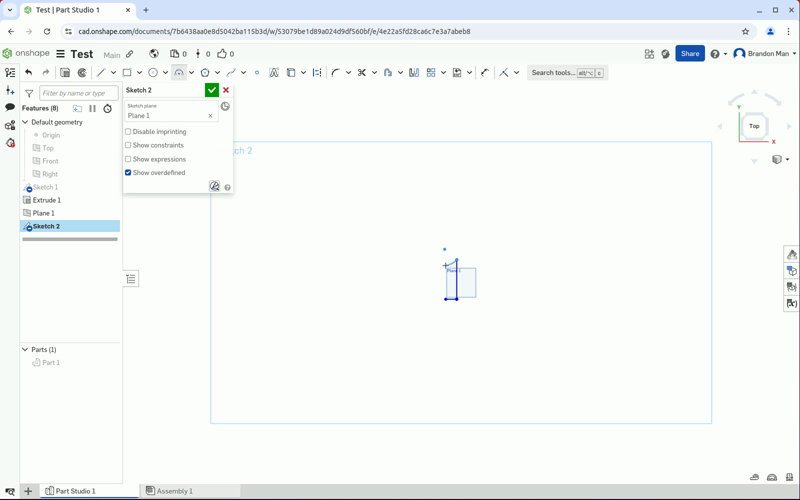
click(445, 265)
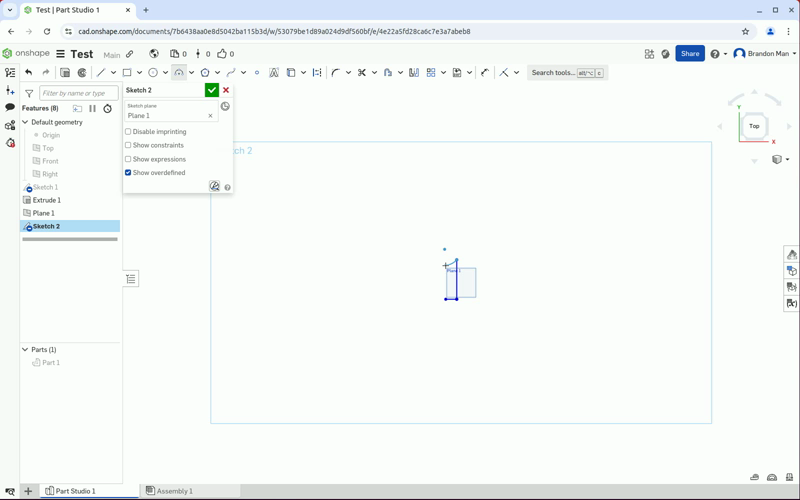
mouse_move(450, 261)
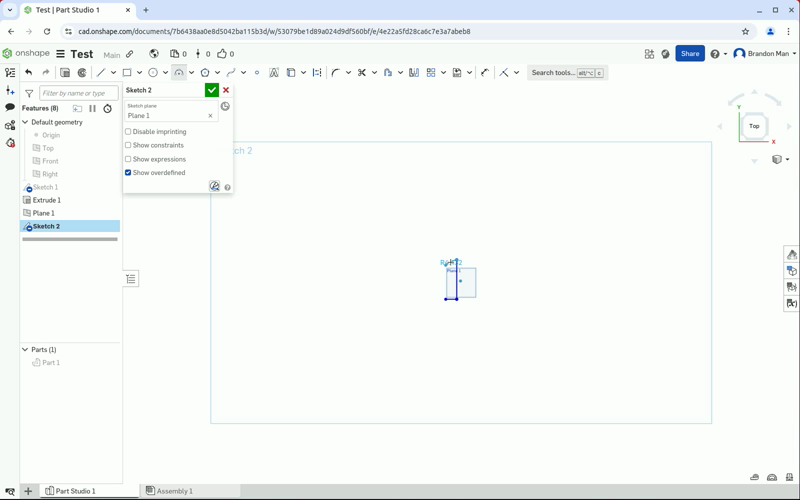
click(450, 261)
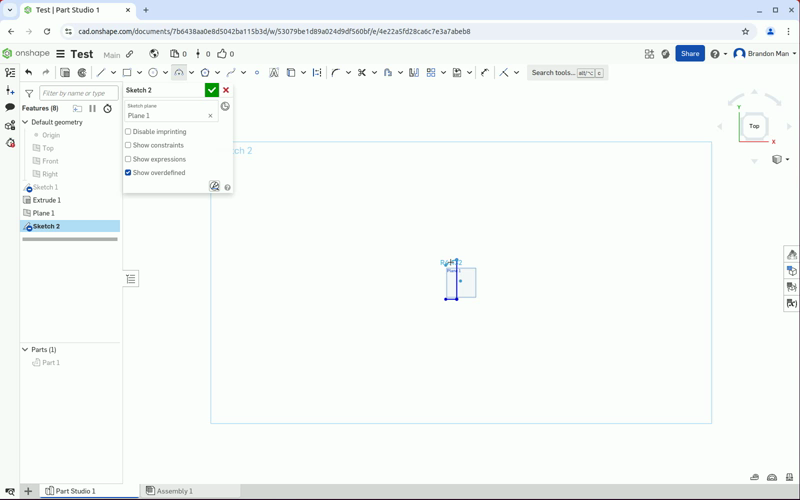
key_up(shift)
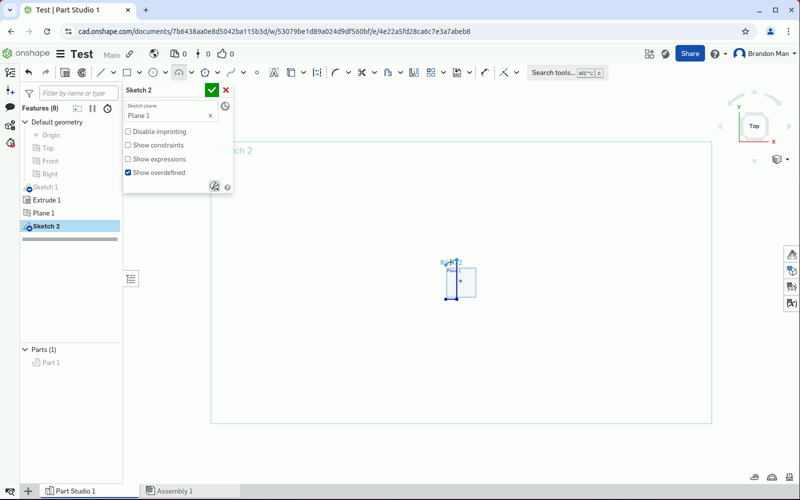
key(esc)
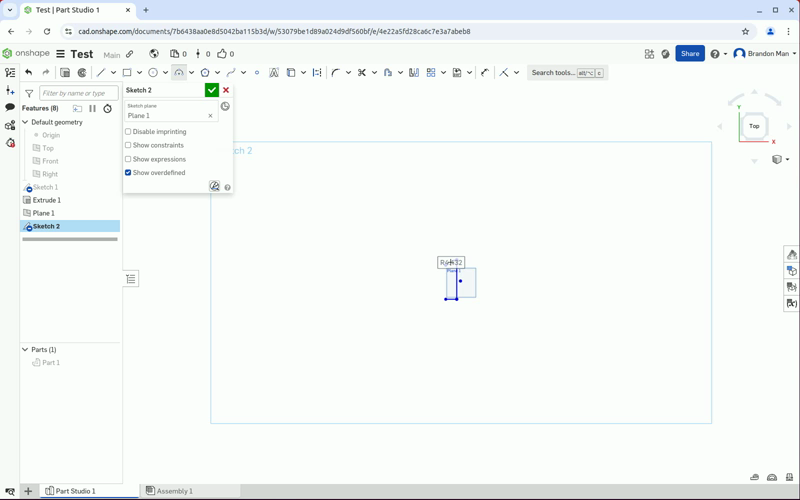
key(l)
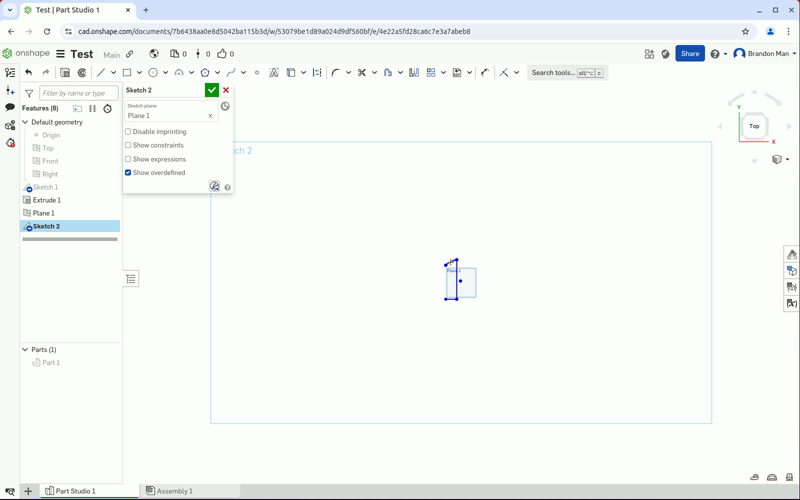
mouse_move(445, 265)
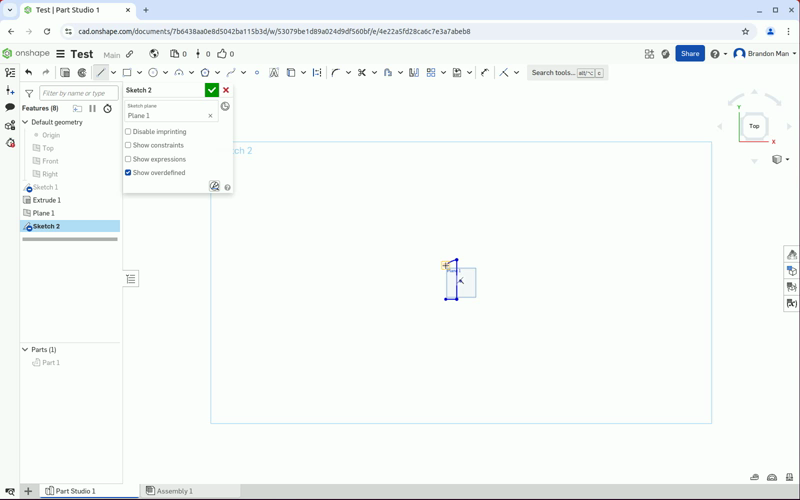
click(445, 265)
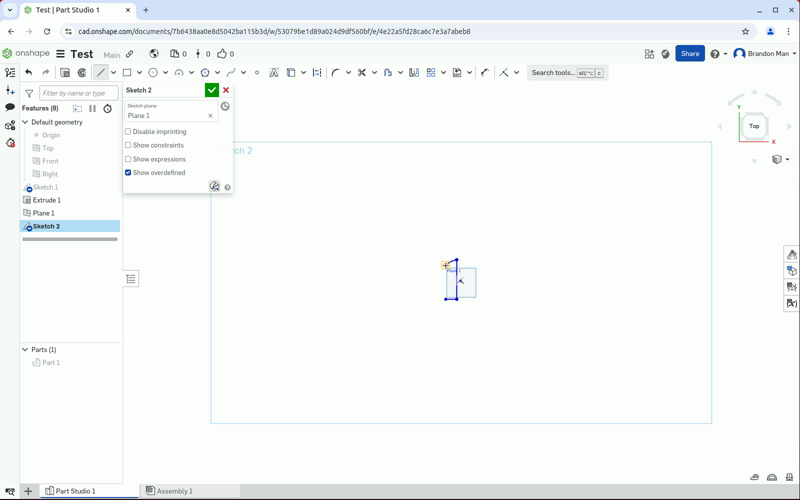
mouse_move(475, 265)
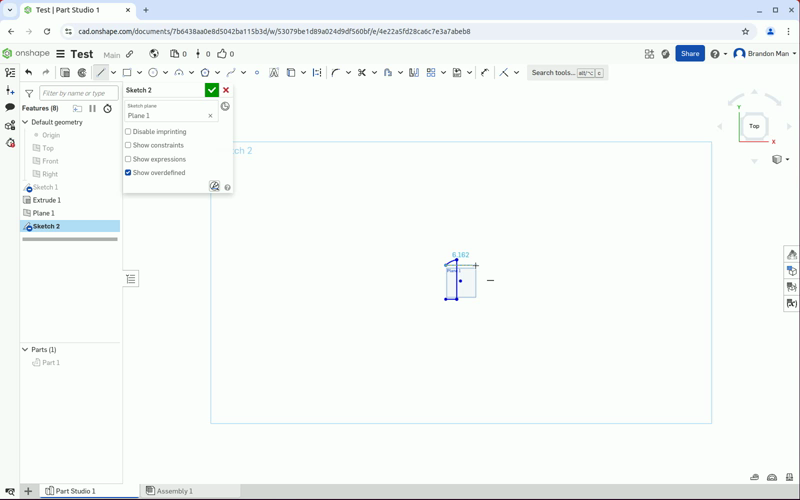
key_down(shift)
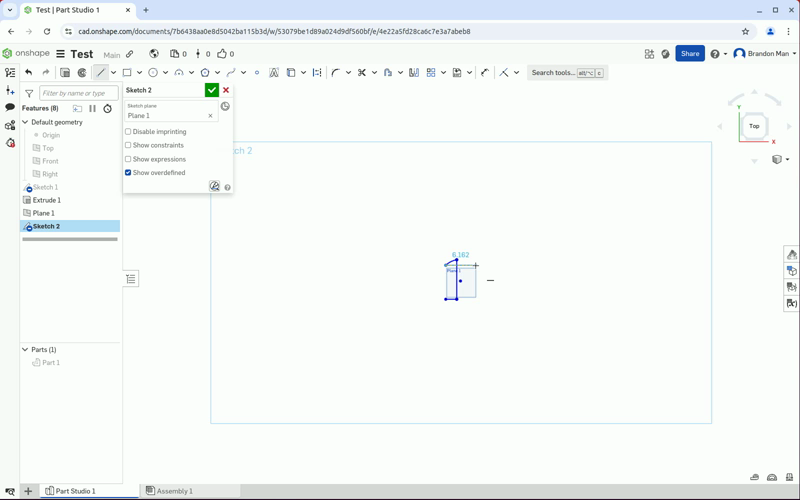
mouse_move(445, 299)
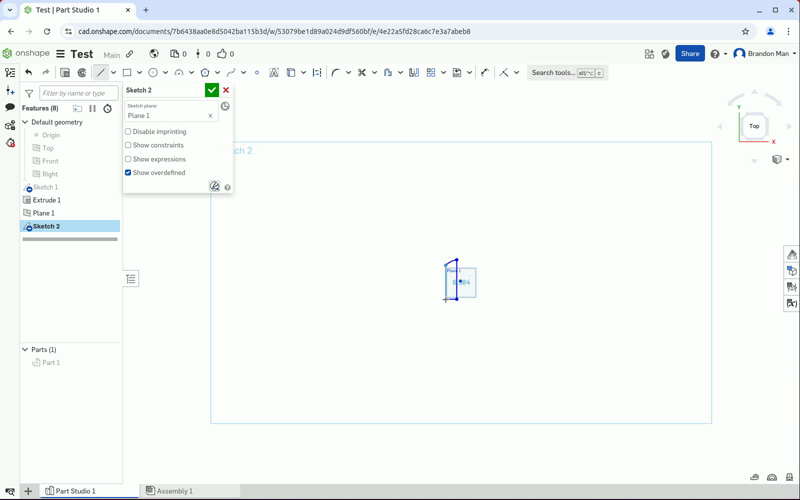
key_up(shift)
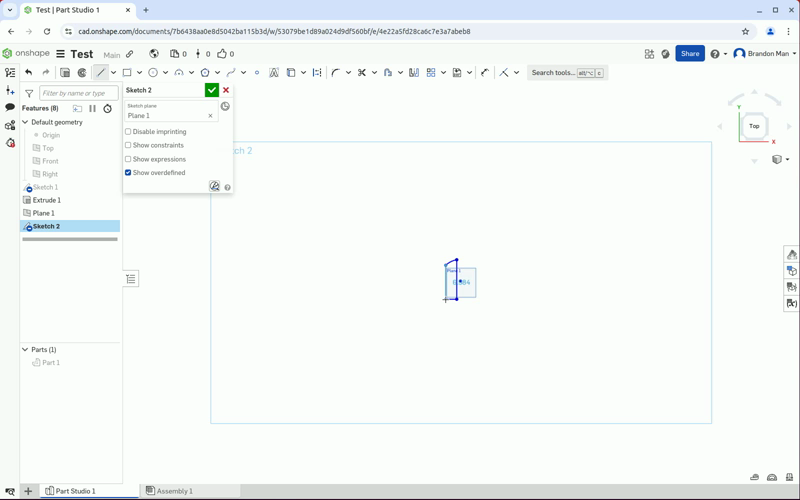
click(445, 299)
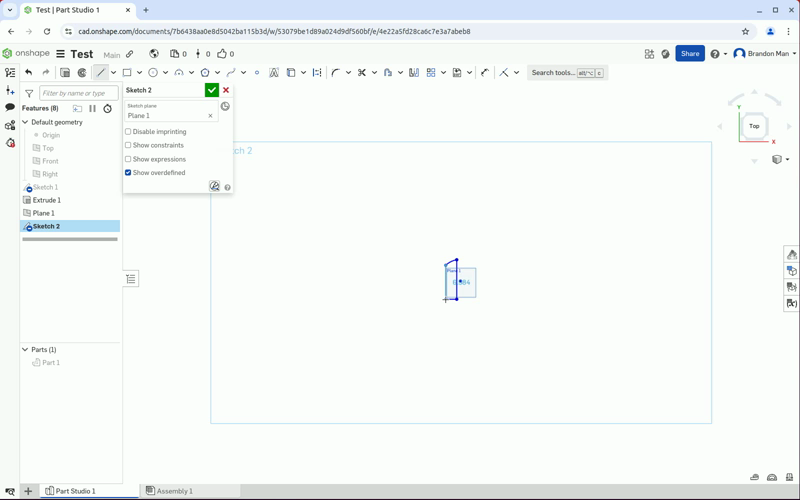
key(esc)
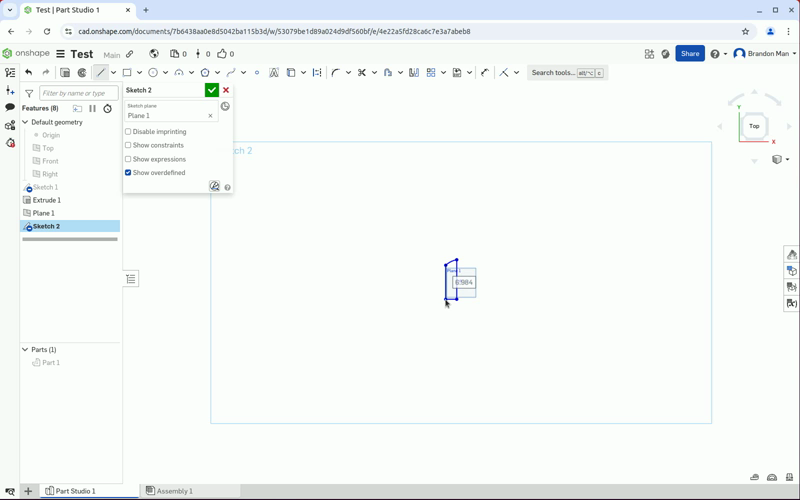
mouse_move(453, 295)
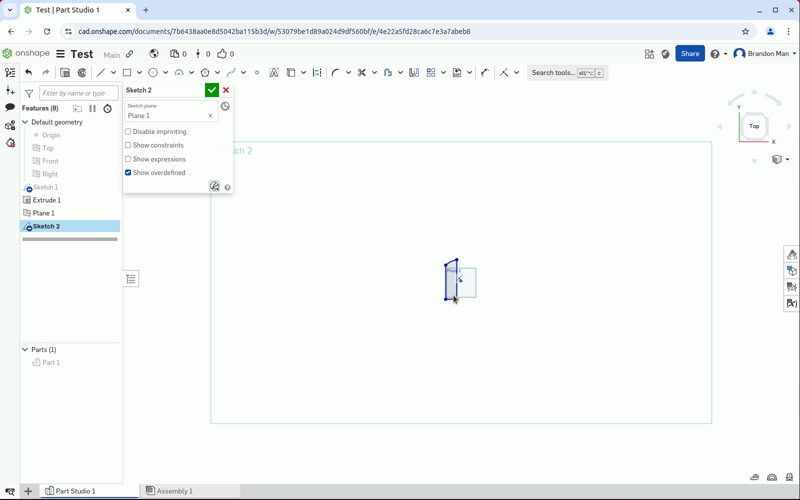
scroll(6)
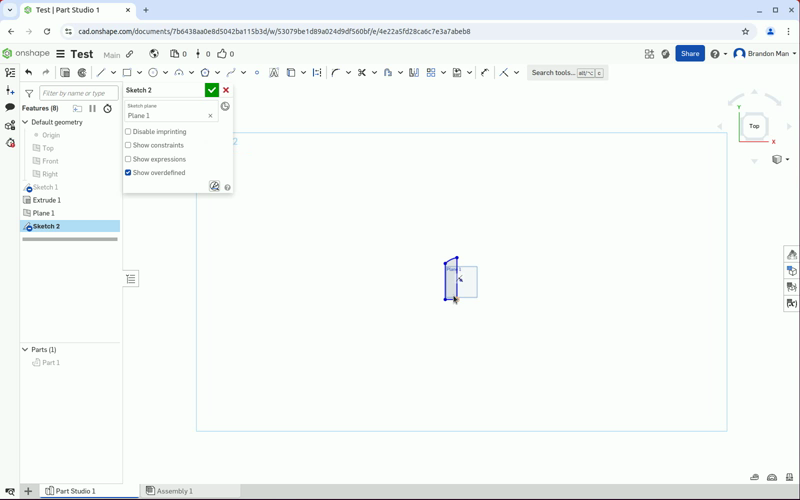
scroll(6)
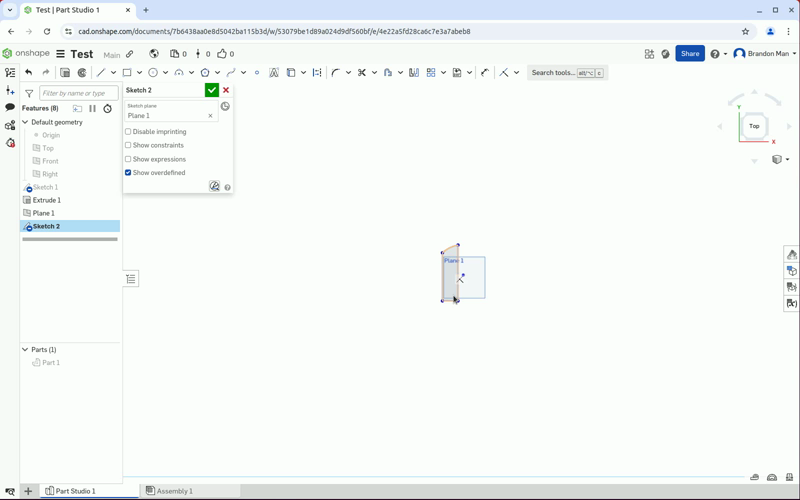
scroll(6)
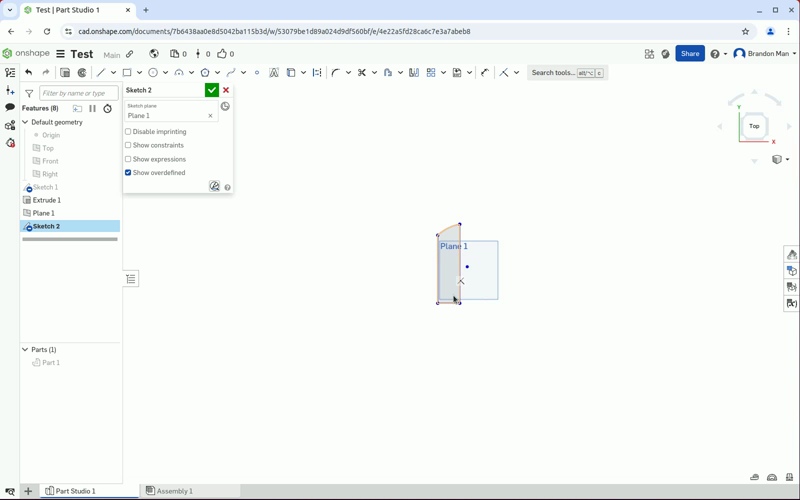
scroll(6)
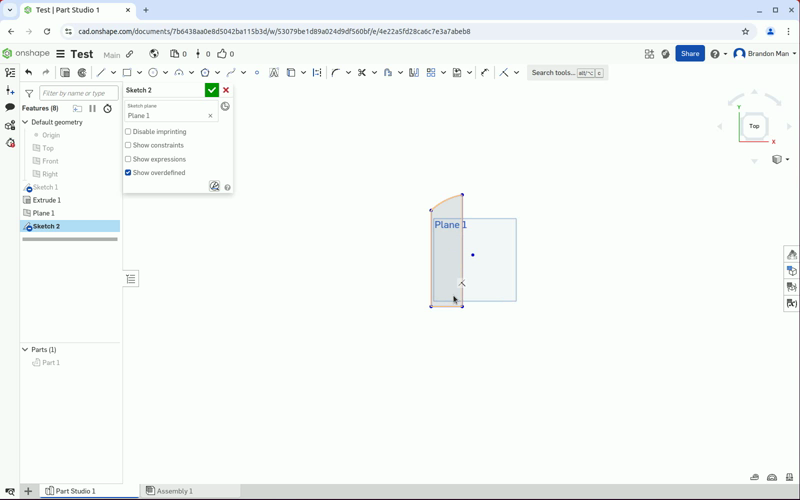
scroll(6)
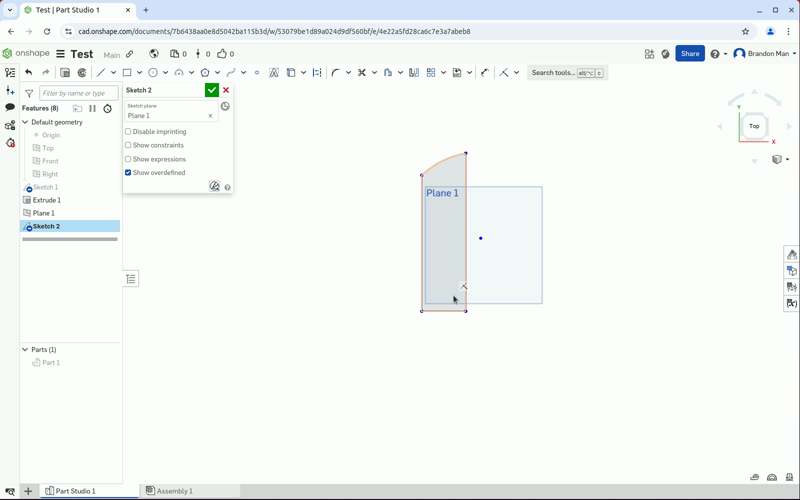
scroll(6)
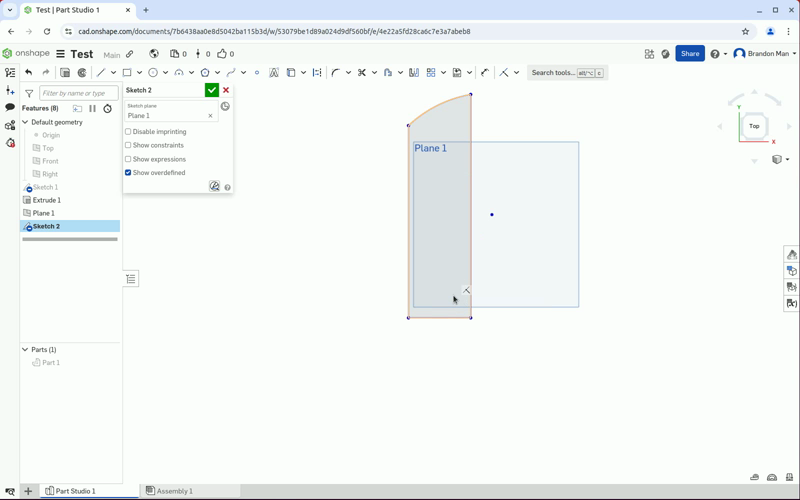
scroll(6)
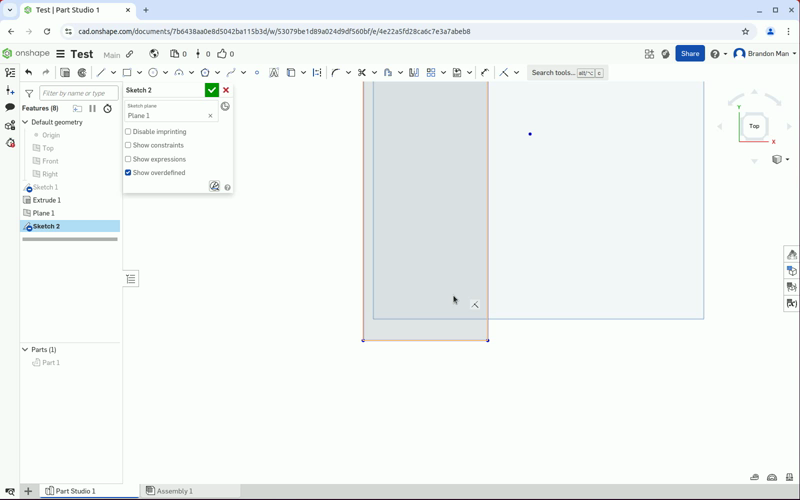
click(453, 295)
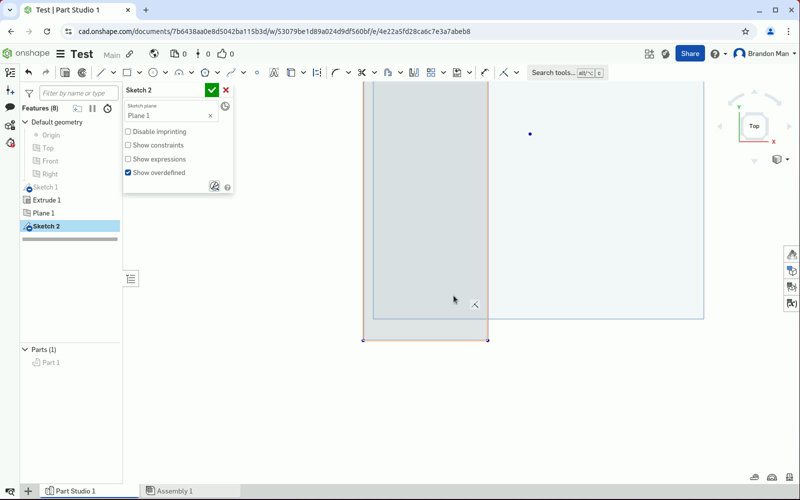
scroll(-6)
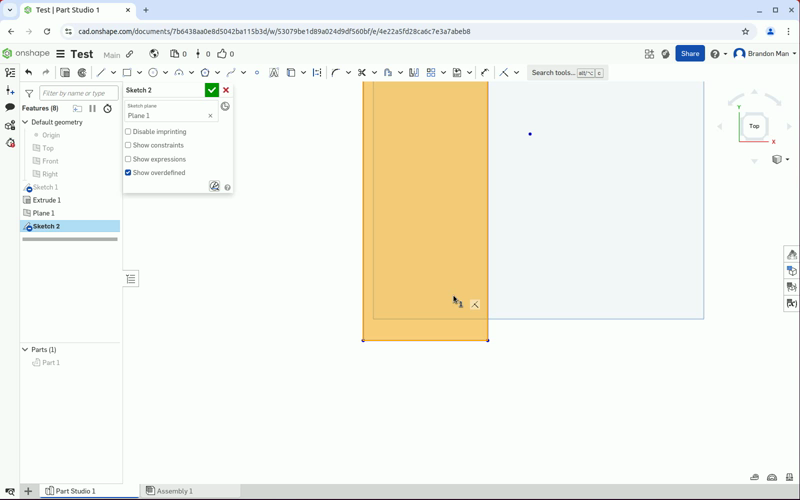
scroll(-6)
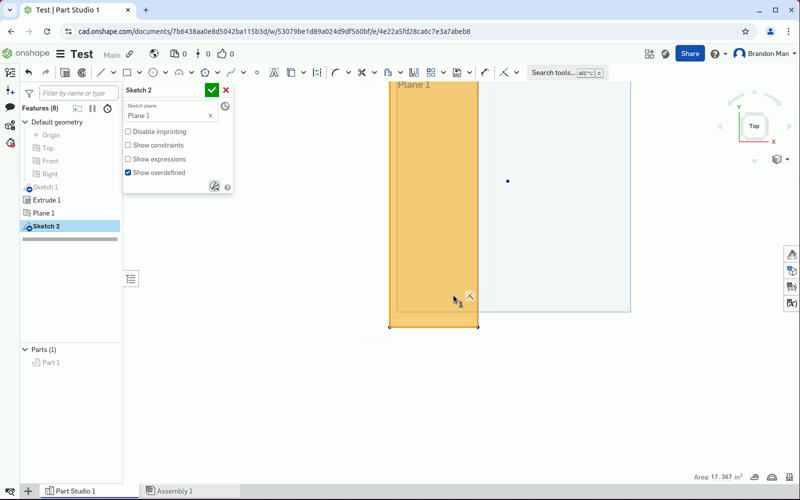
scroll(-6)
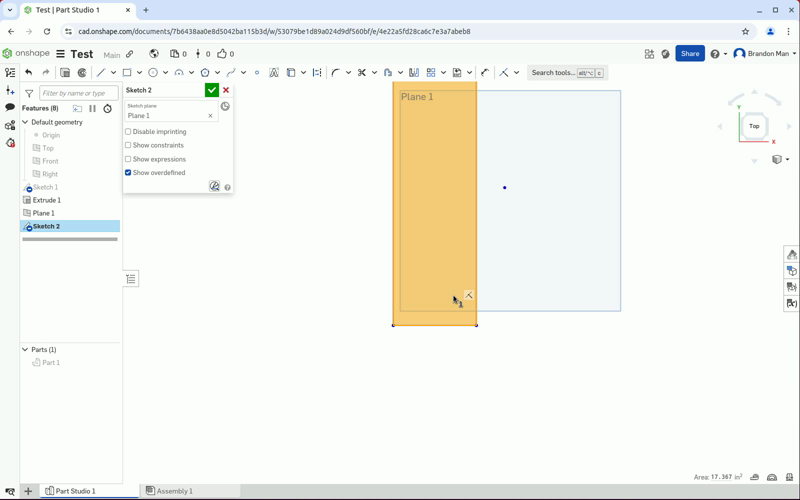
scroll(-6)
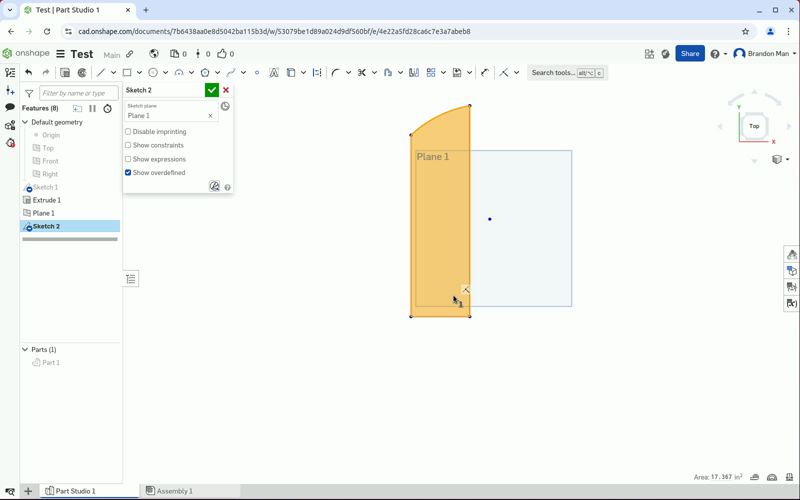
scroll(-6)
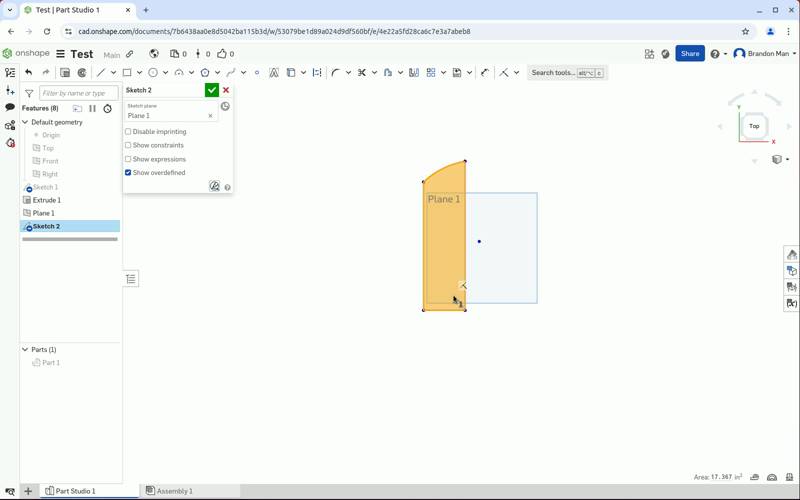
scroll(-6)
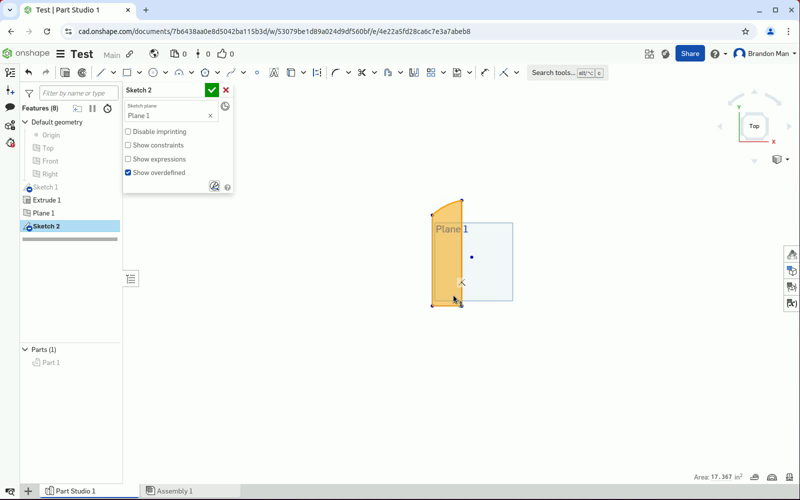
scroll(-6)
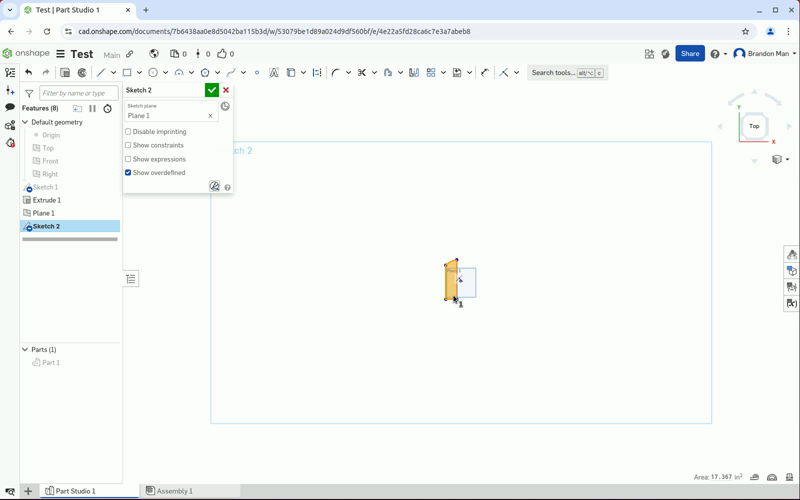
mouse_move(73, 352)
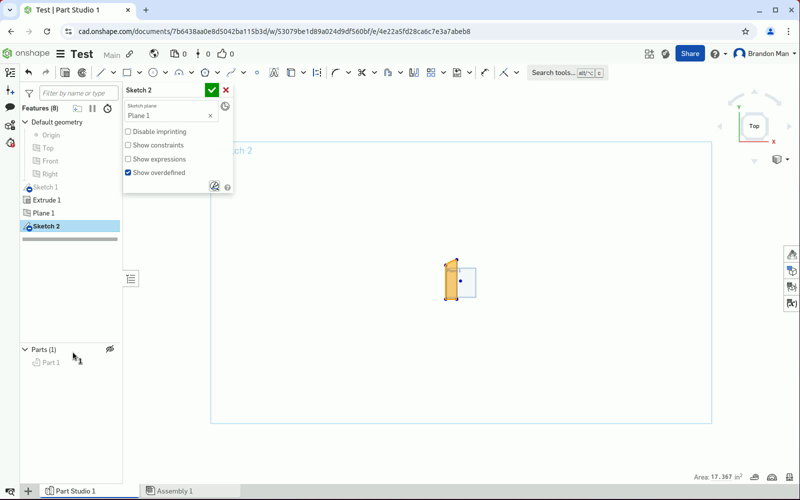
key(shift+y)
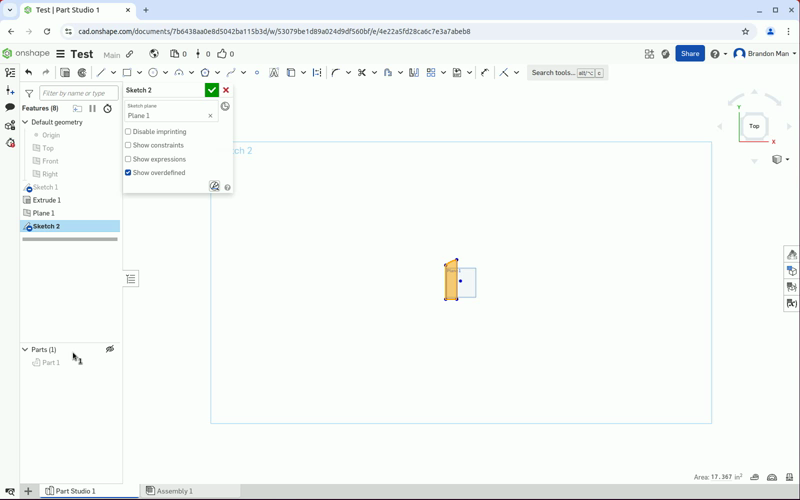
key(shift+e)
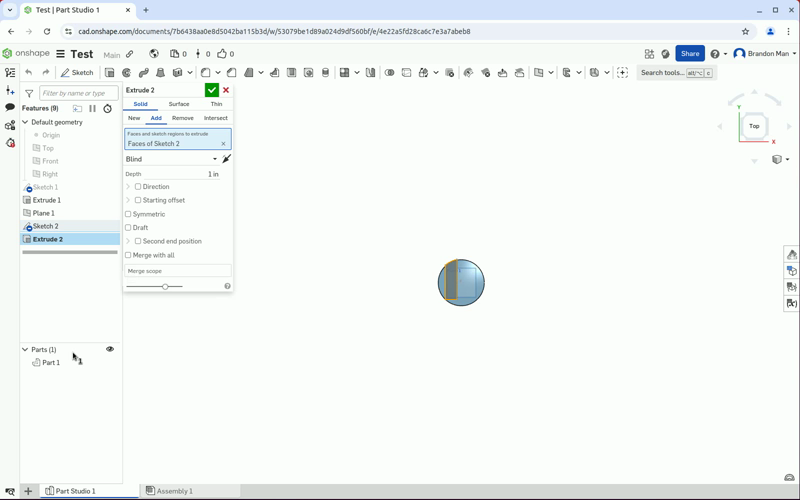
mouse_move(143, 106)
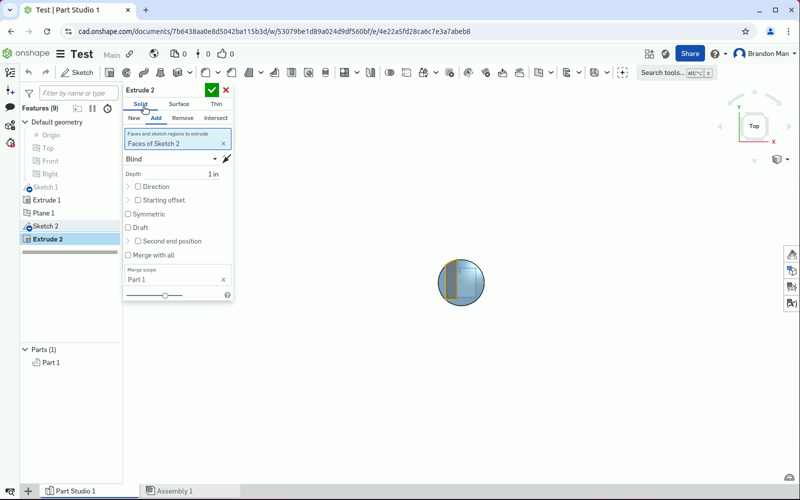
click(143, 106)
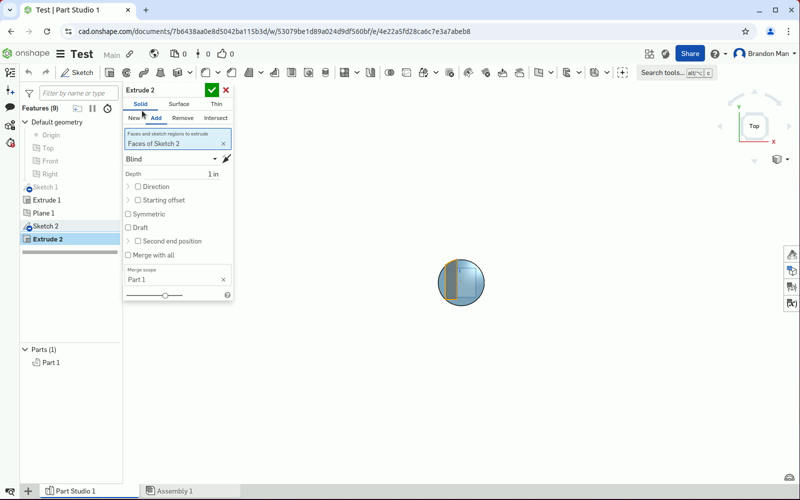
mouse_move(137, 120)
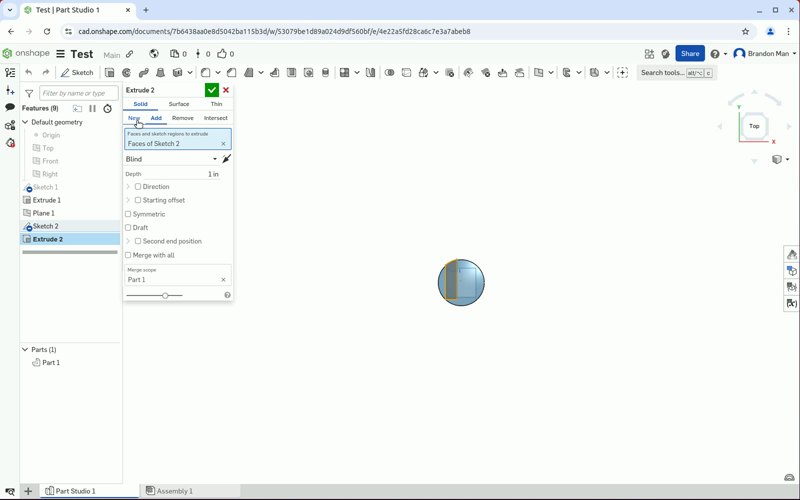
click(137, 120)
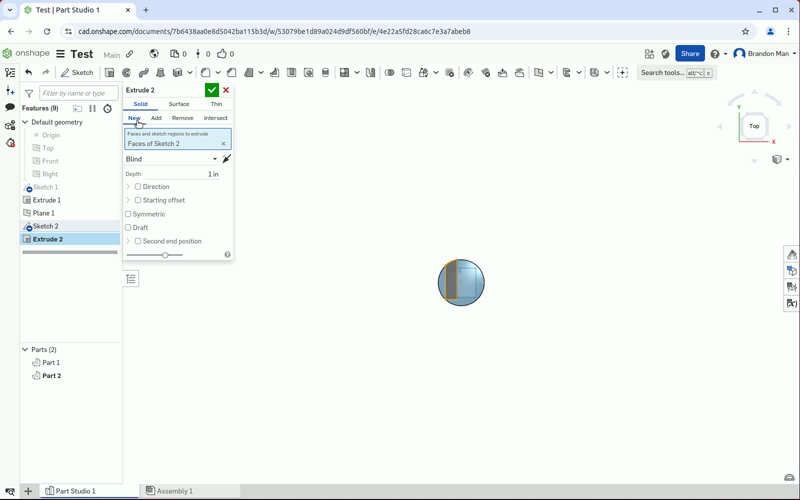
key(tab, 4)
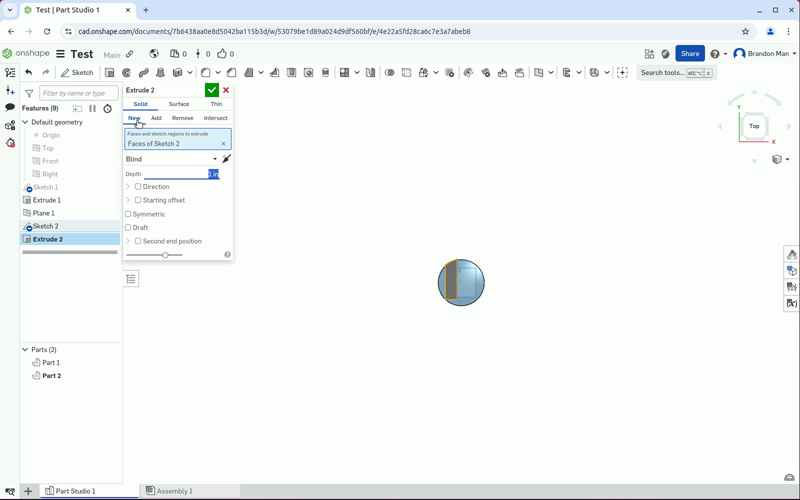
text(11.554)
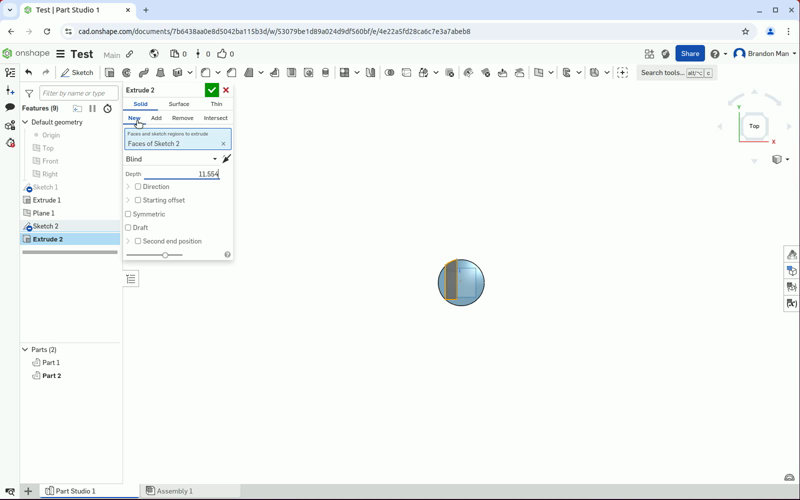
key(enter)
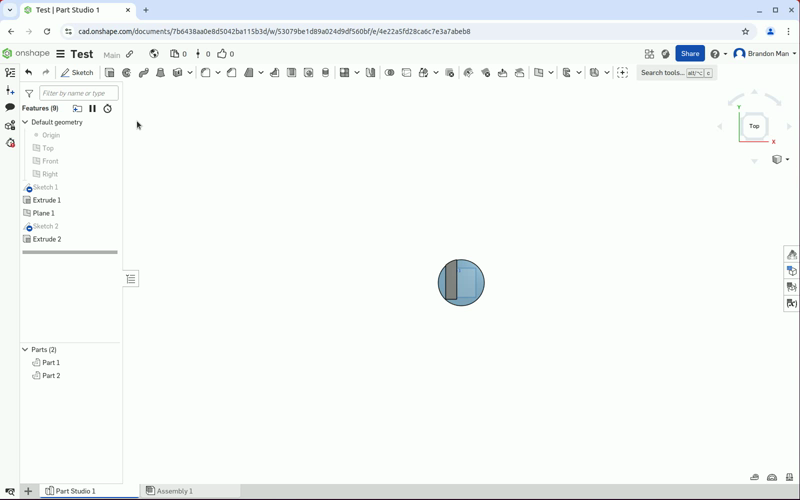
key(shift+h)
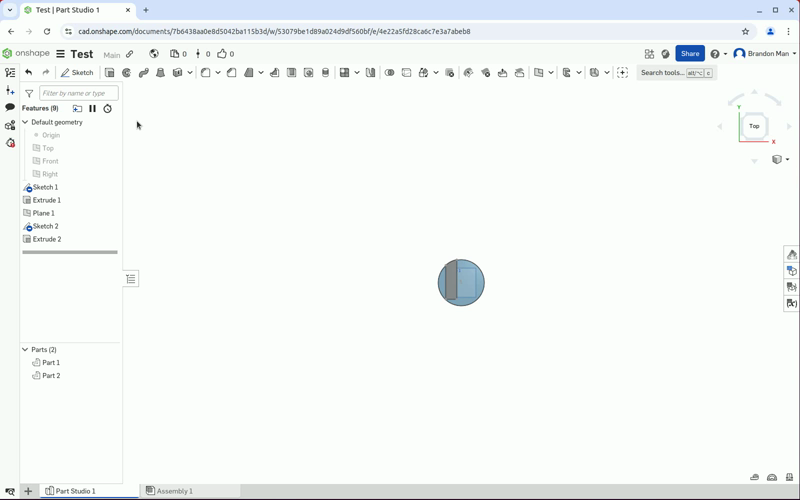
key(shift+h)
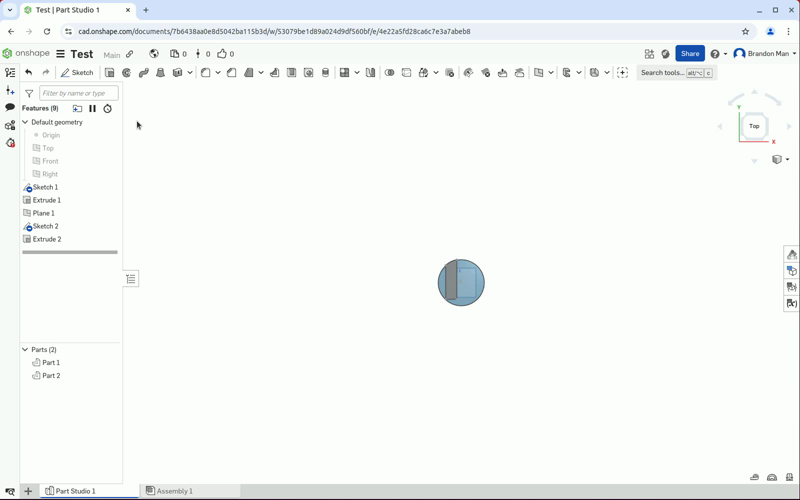
key(shift+7)
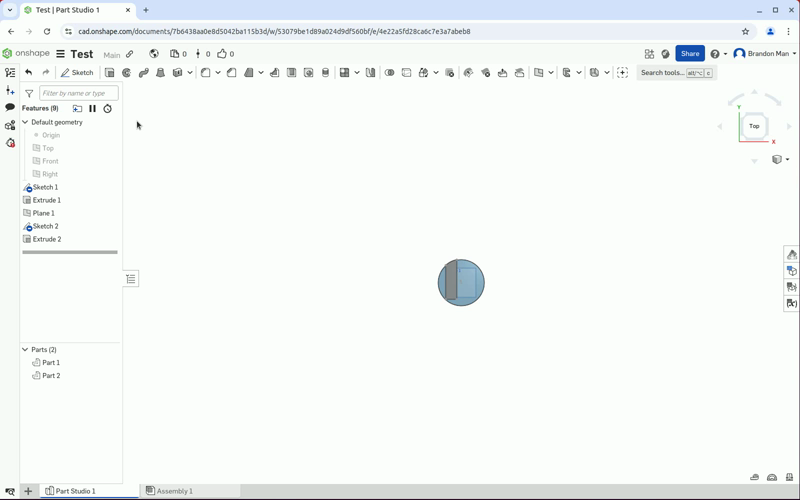
key(up, 3)
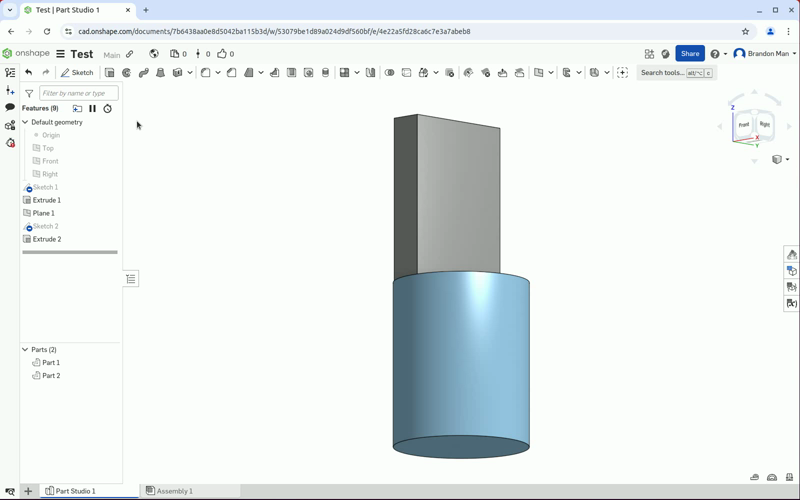
key(left, 3)
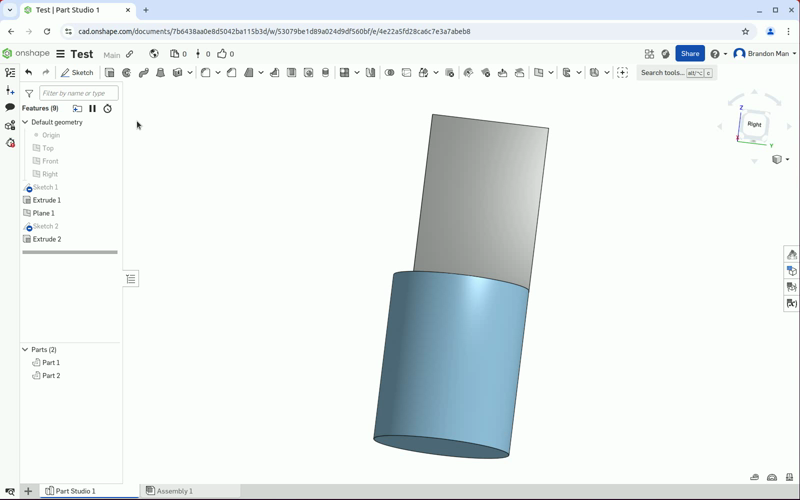
key(right, 3)
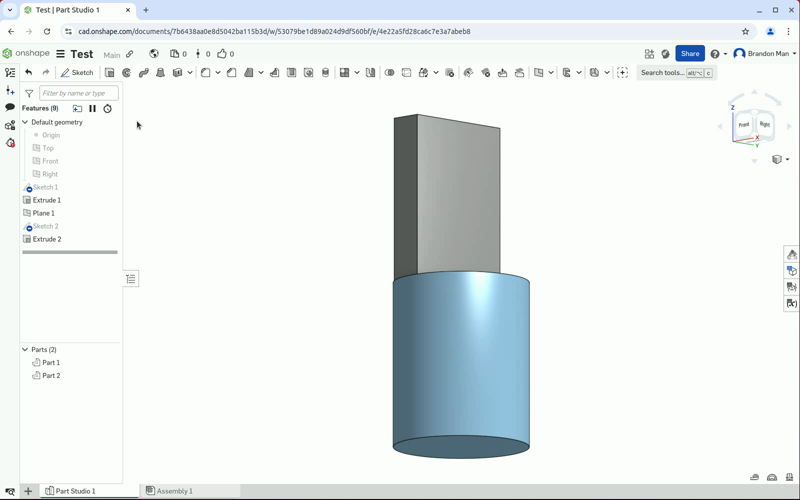
key(down, 3)
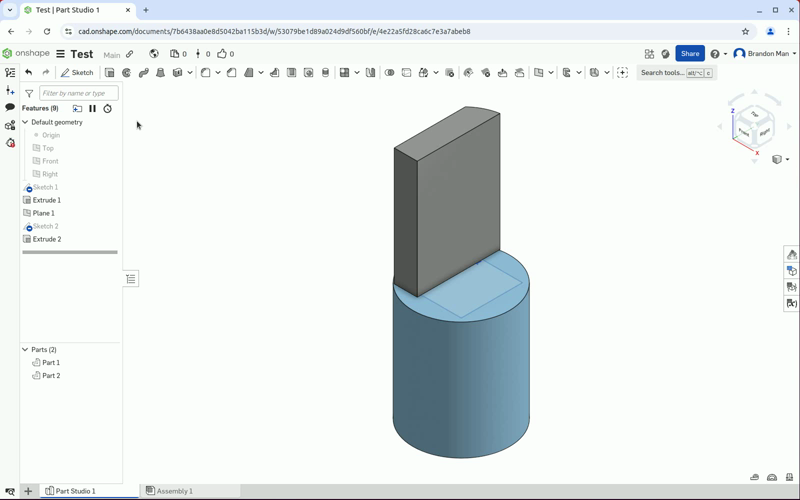
mouse_move(73, 189)
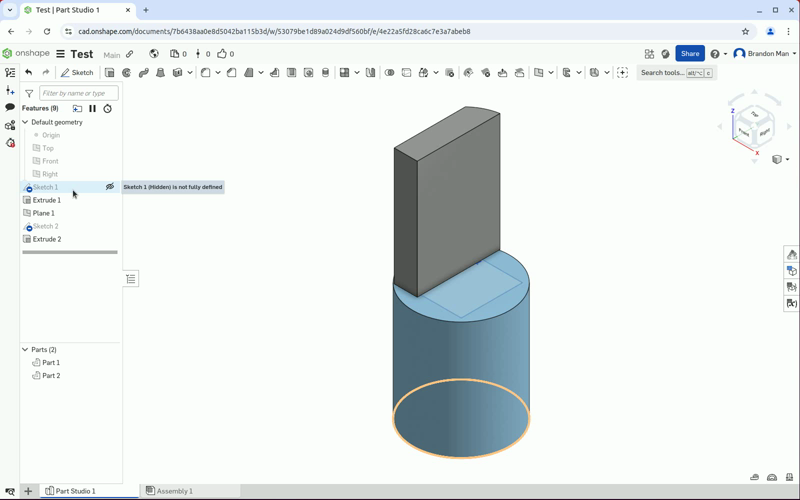
click(73, 189)